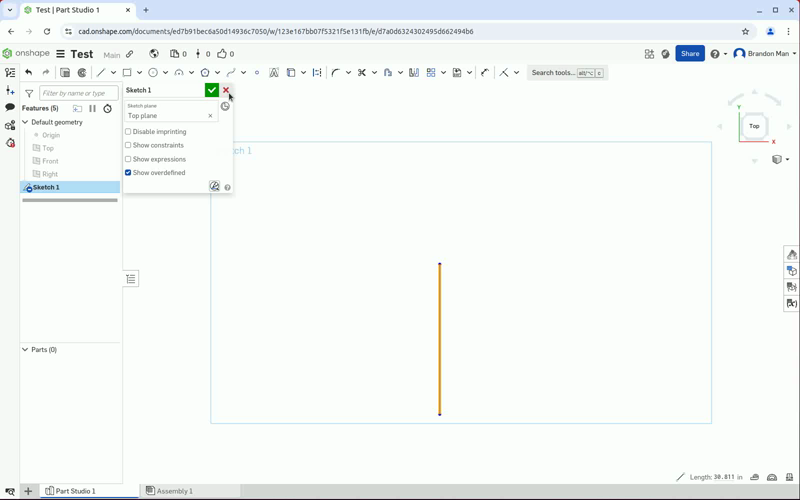
key(shift+h)
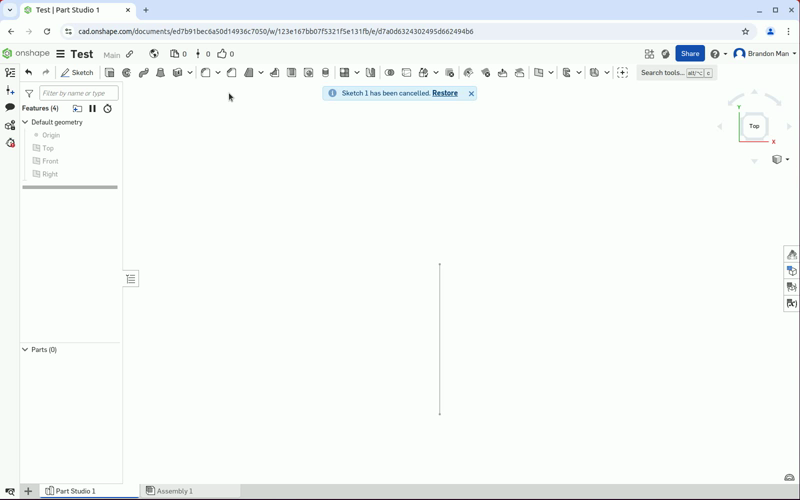
mouse_move(73, 352)
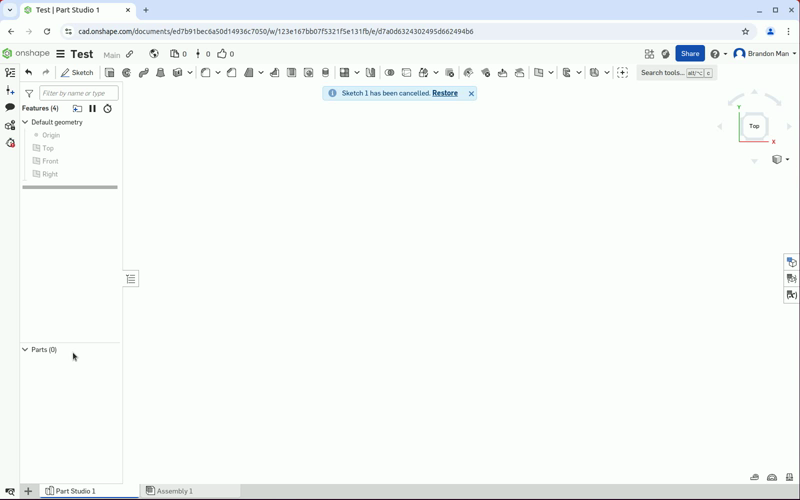
key(y)
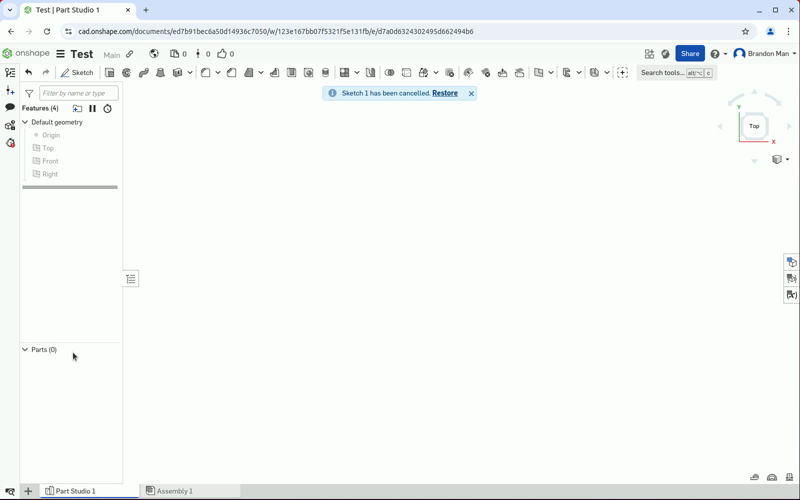
key(shift+p)
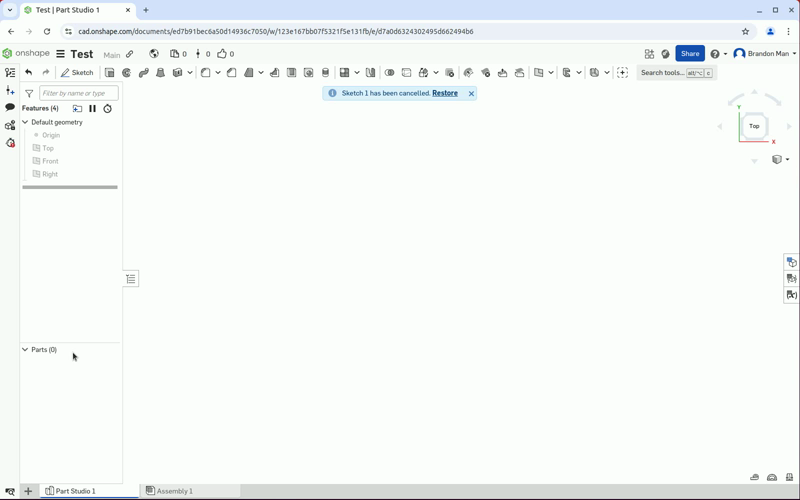
key(space)
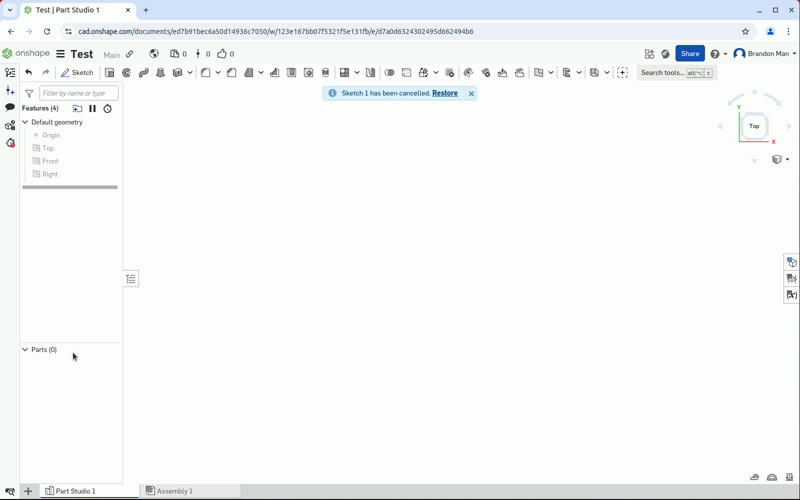
key_down(shift)
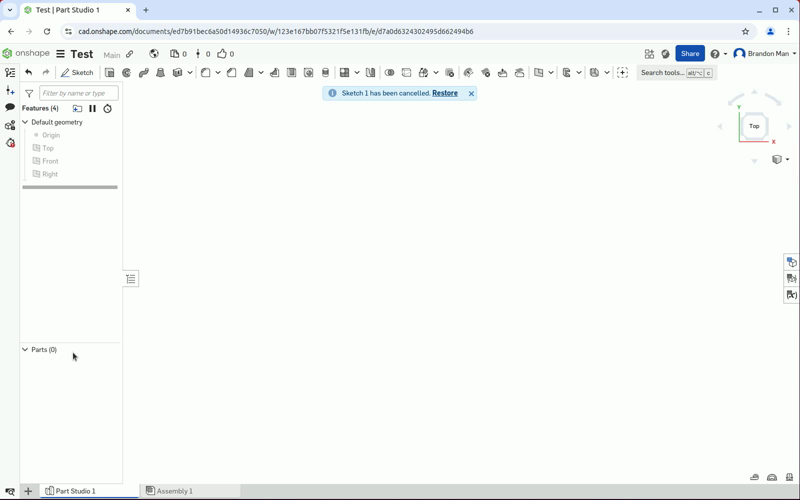
key(up)
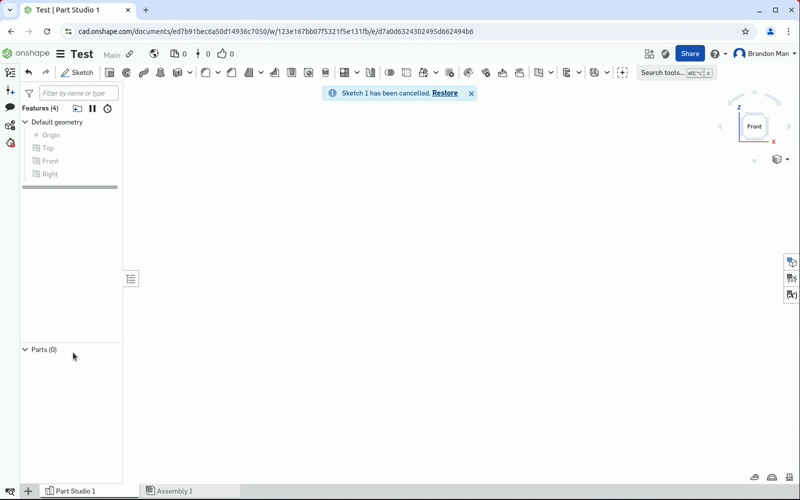
key_up(shift)
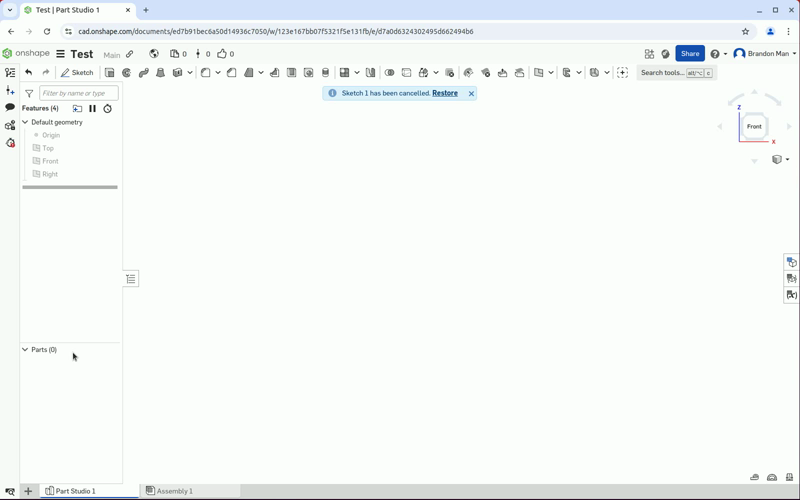
mouse_move(73, 352)
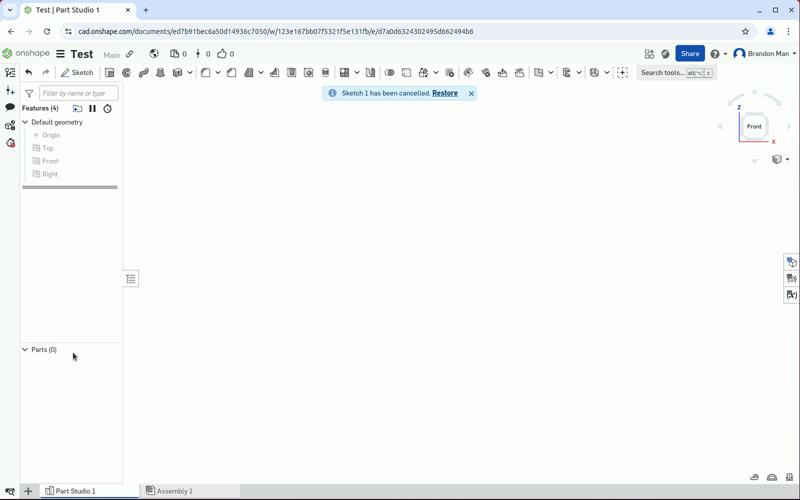
key(shift+y)
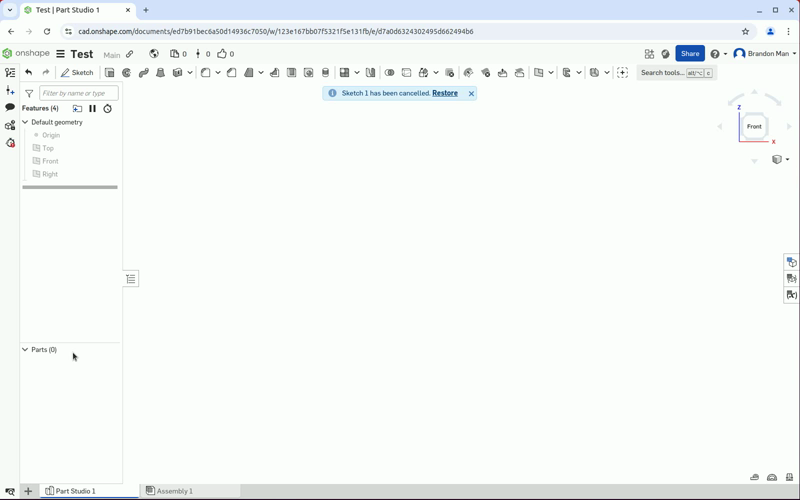
key(shift+s)
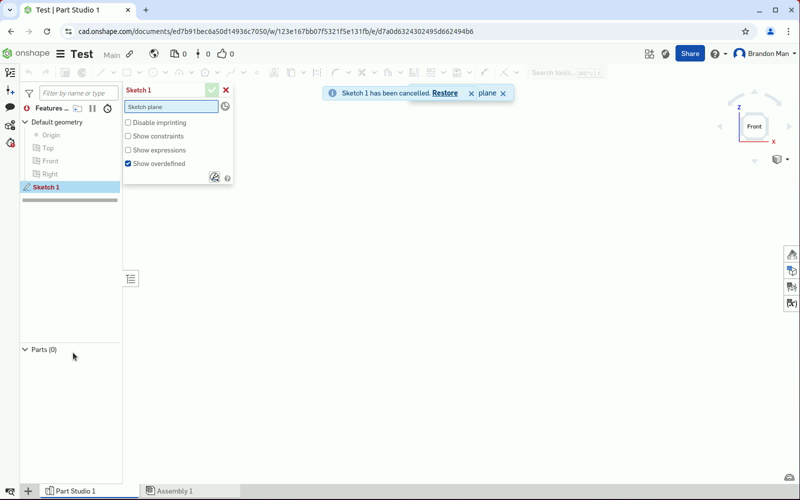
mouse_move(73, 163)
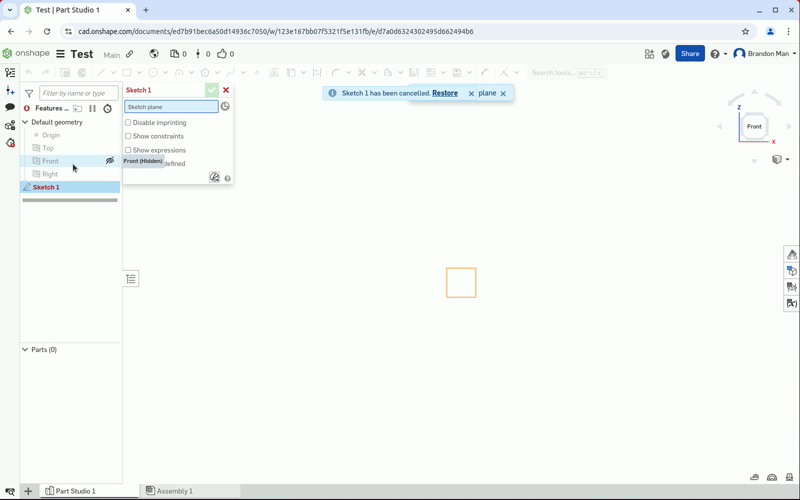
click(73, 163)
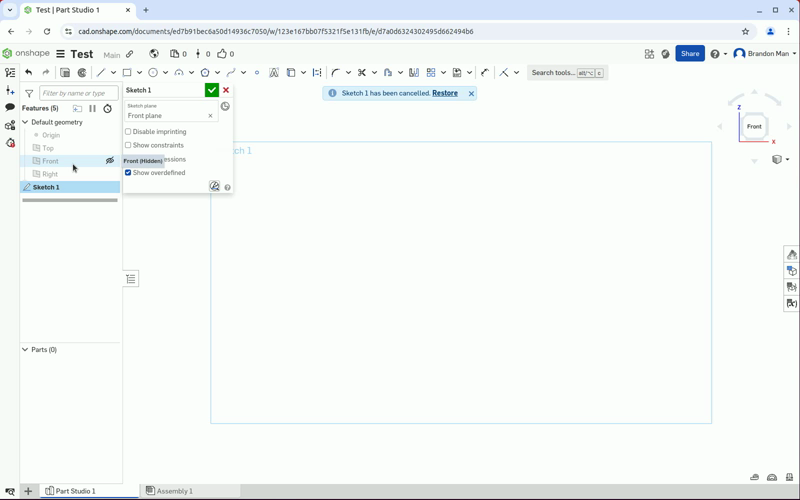
mouse_move(73, 352)
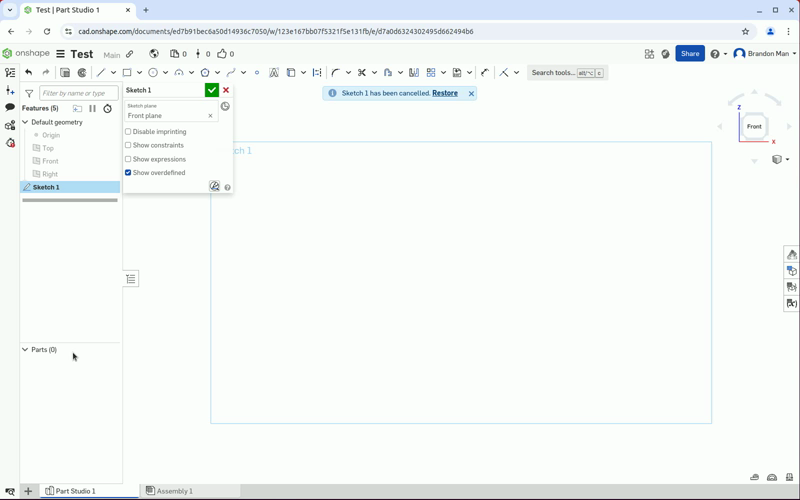
key(y)
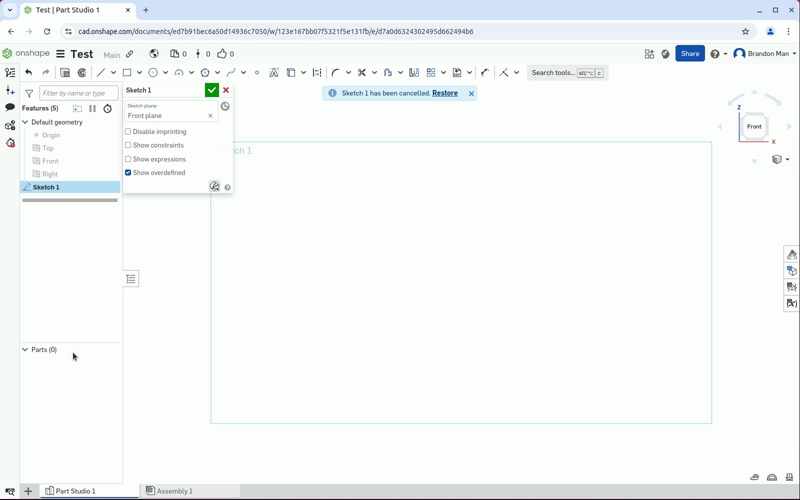
key(c)
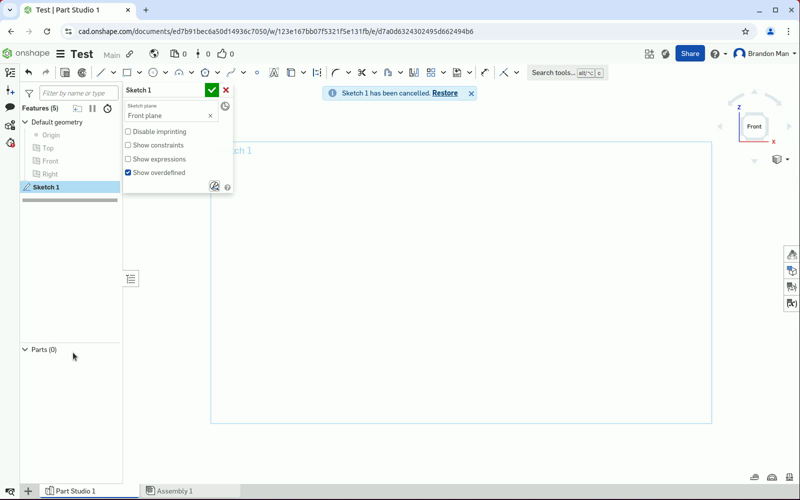
key_down(shift)
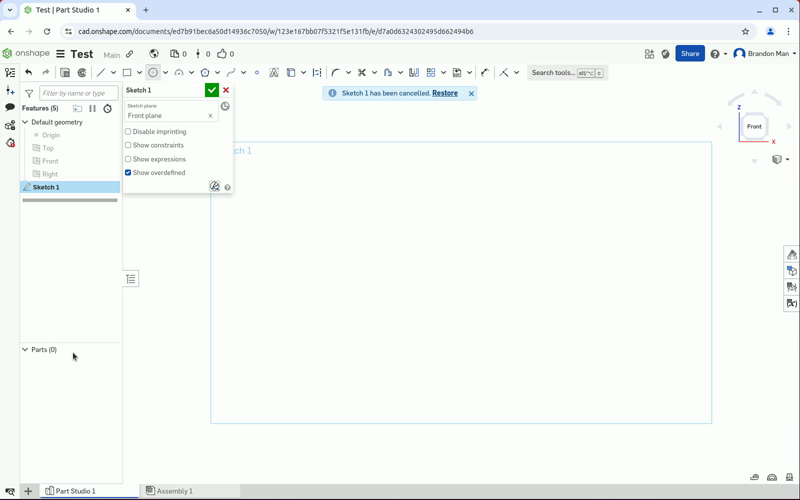
mouse_move(461, 282)
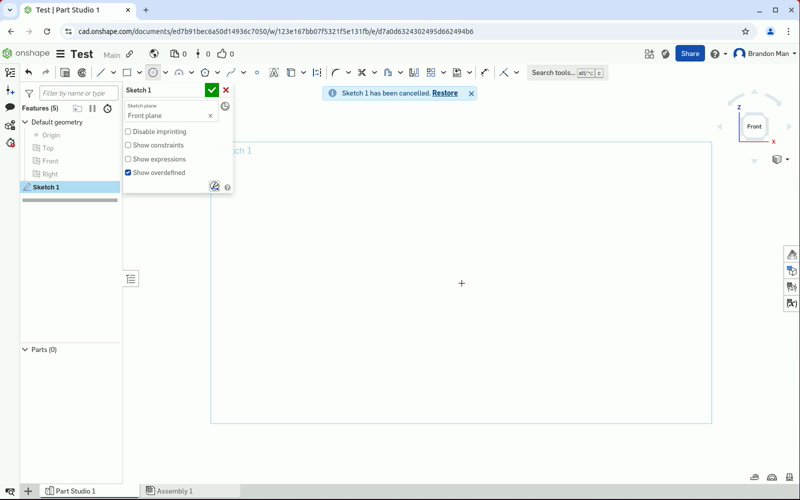
click(461, 282)
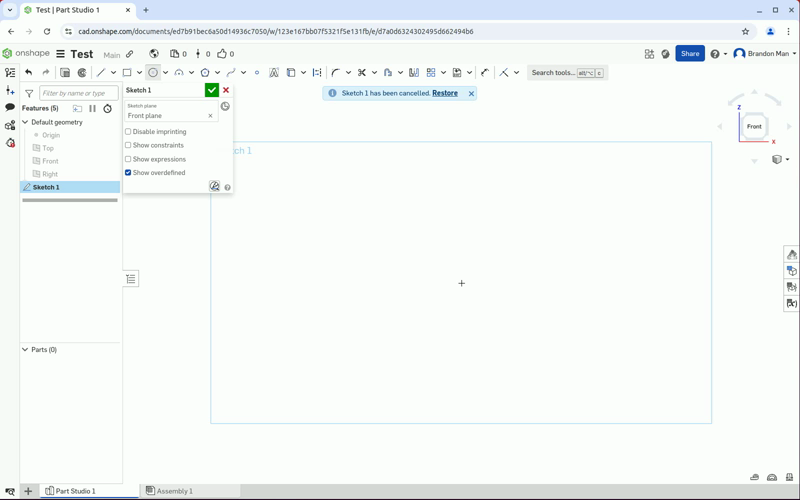
key_up(shift)
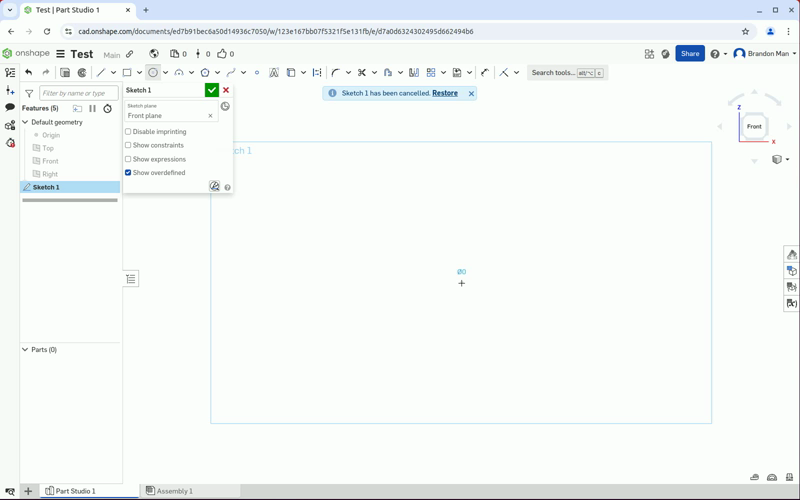
mouse_move(554, 282)
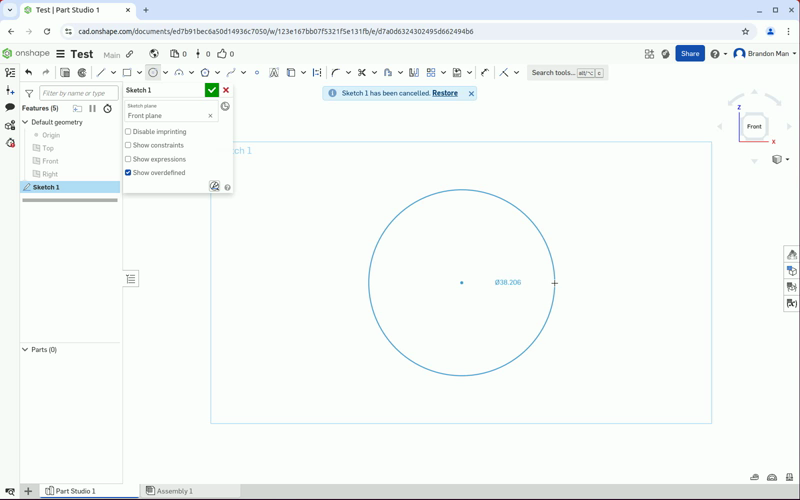
click(554, 282)
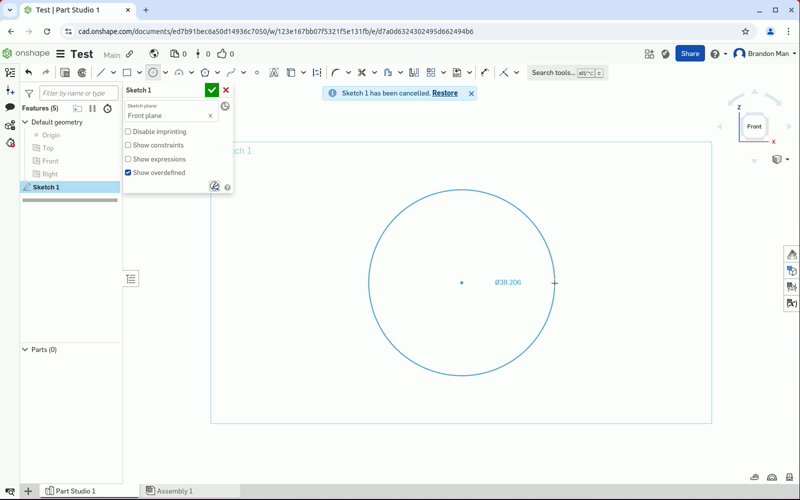
key(esc)
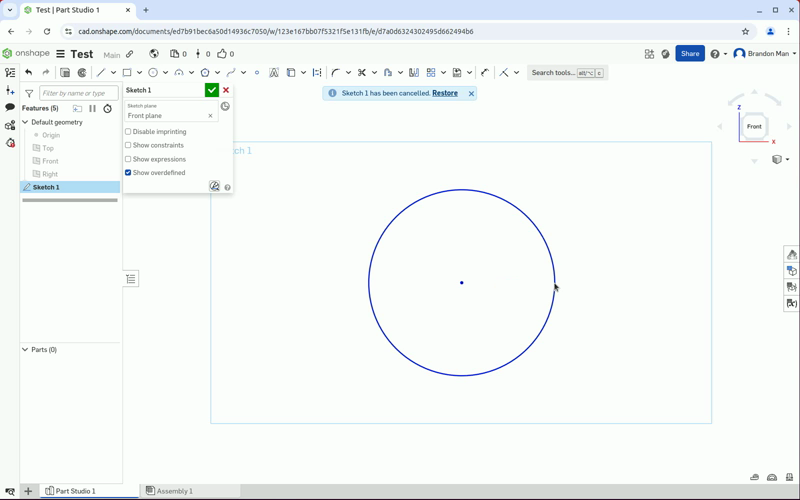
mouse_move(411, 290)
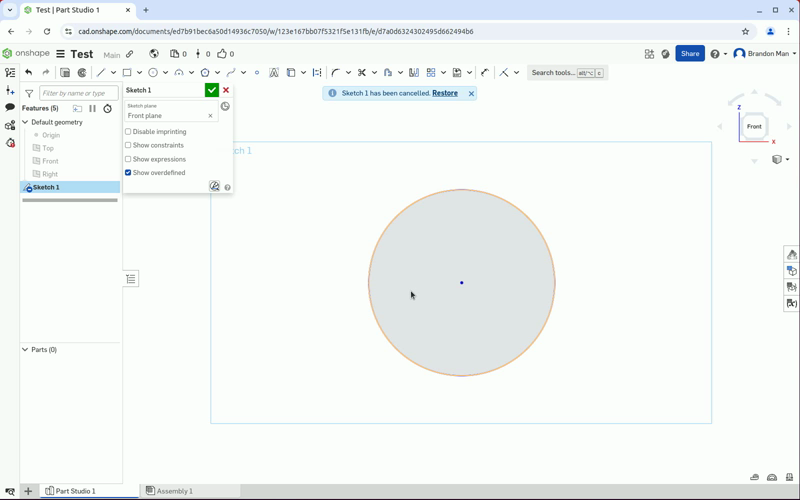
click(411, 290)
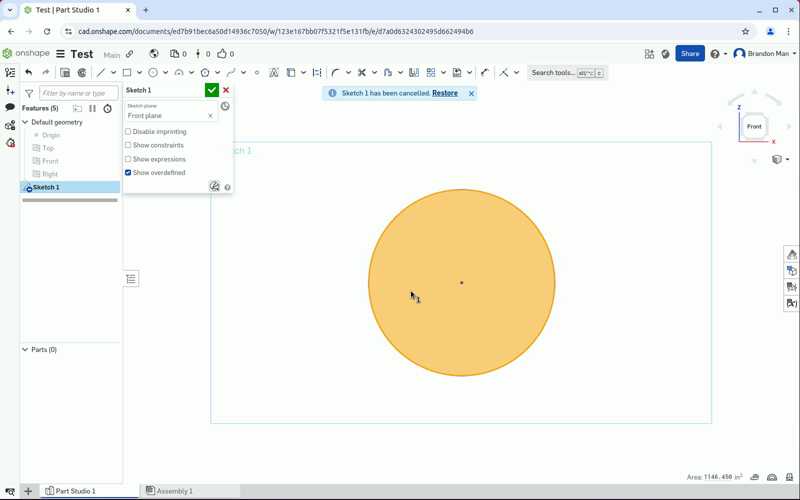
mouse_move(73, 352)
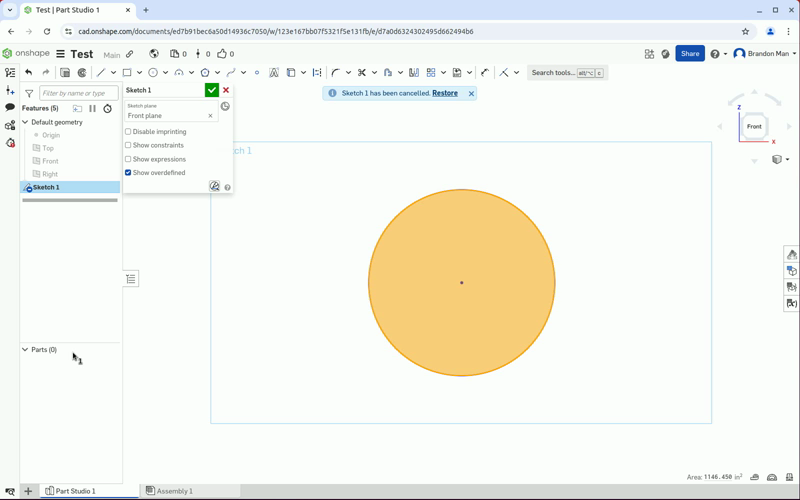
key(shift+y)
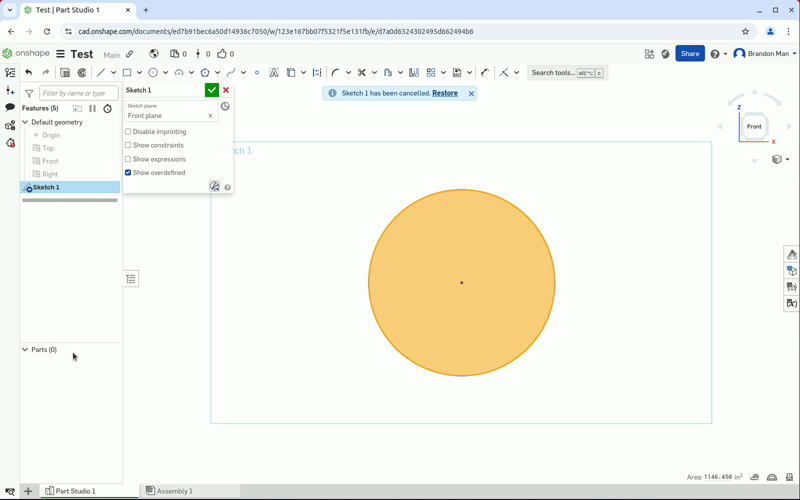
key(shift+e)
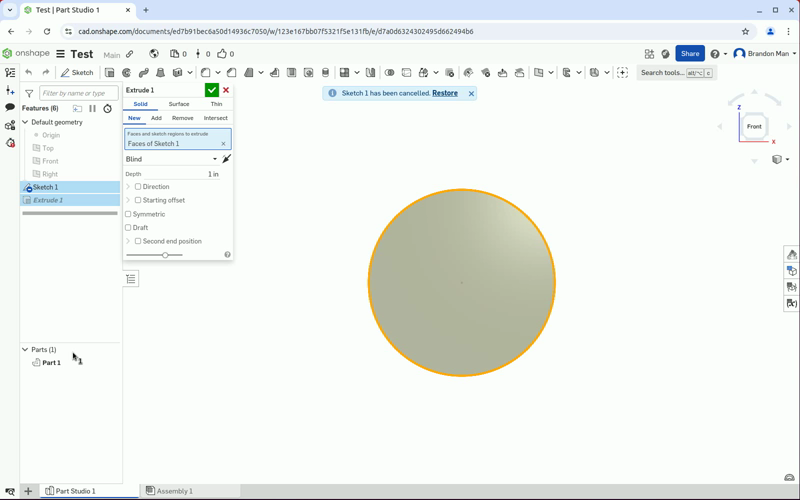
mouse_move(143, 106)
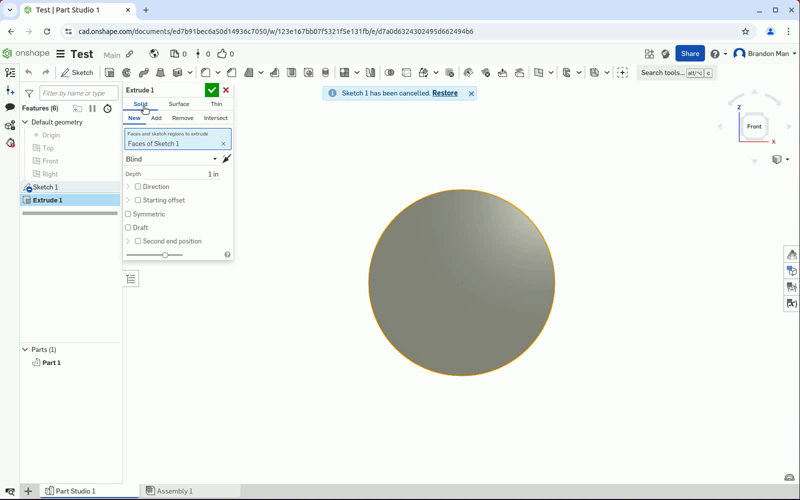
click(143, 106)
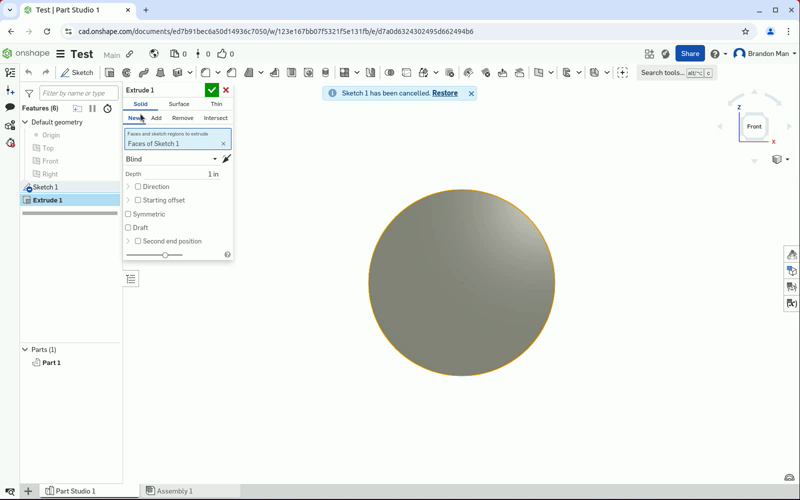
mouse_move(137, 120)
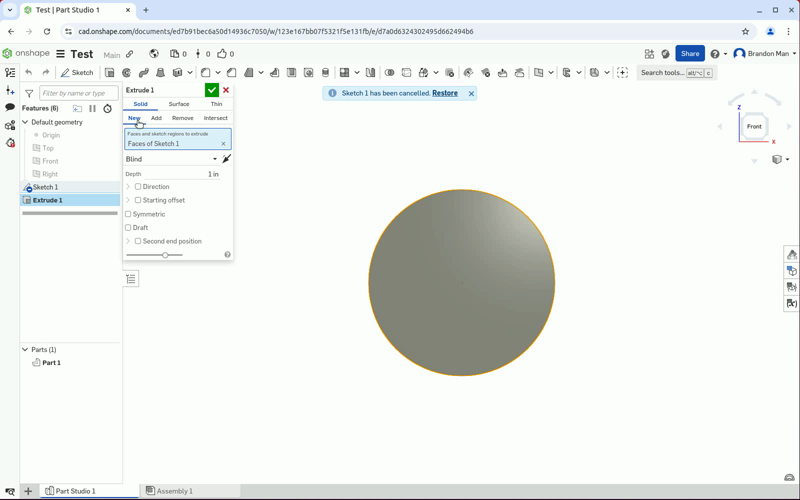
click(137, 120)
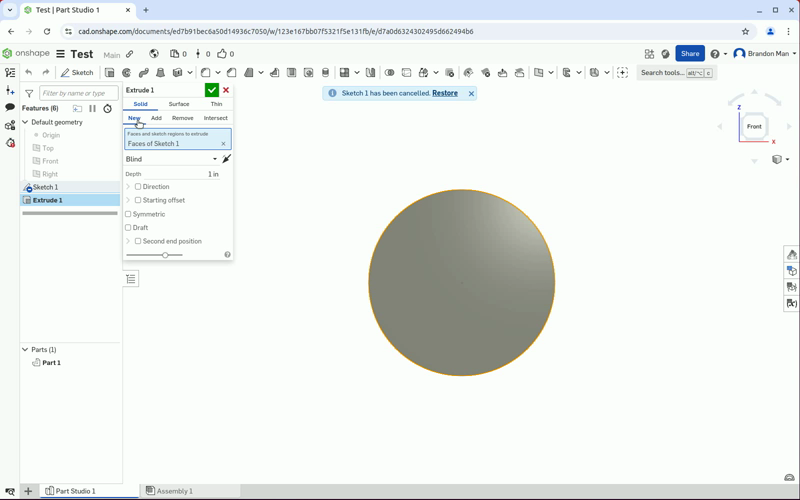
key(tab, 4)
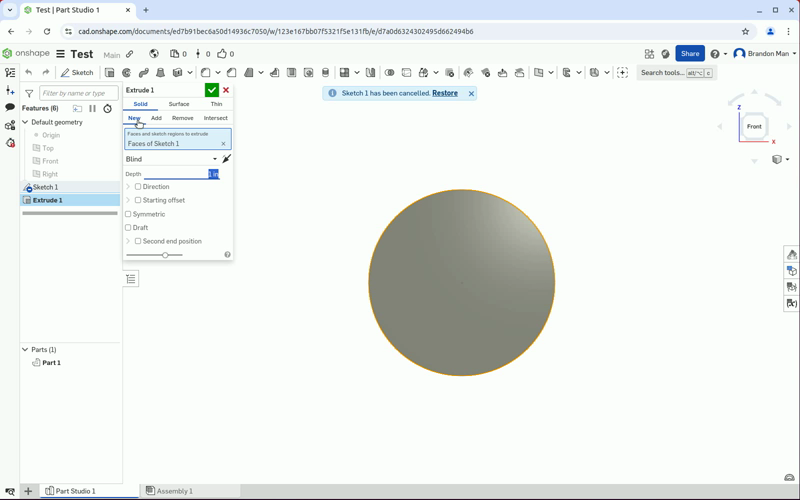
text(7.702)
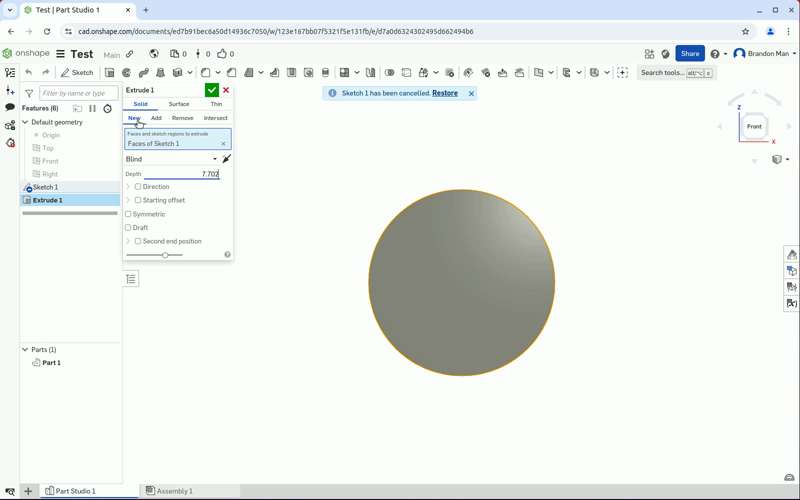
key(tab, 3)
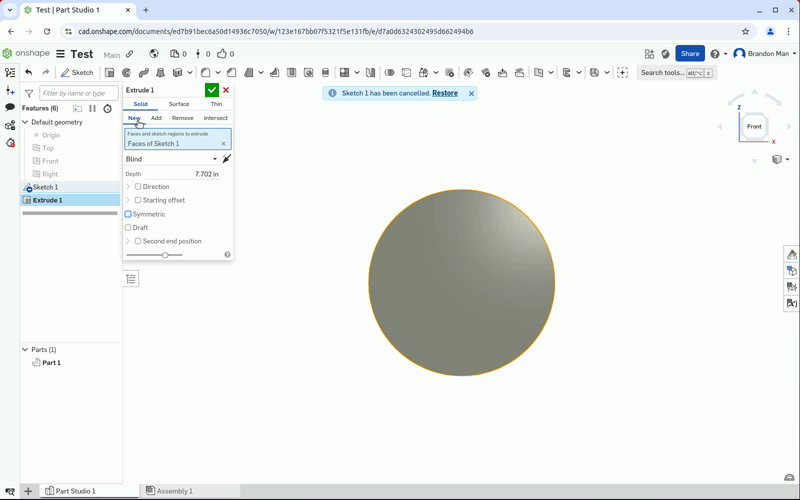
key(space)
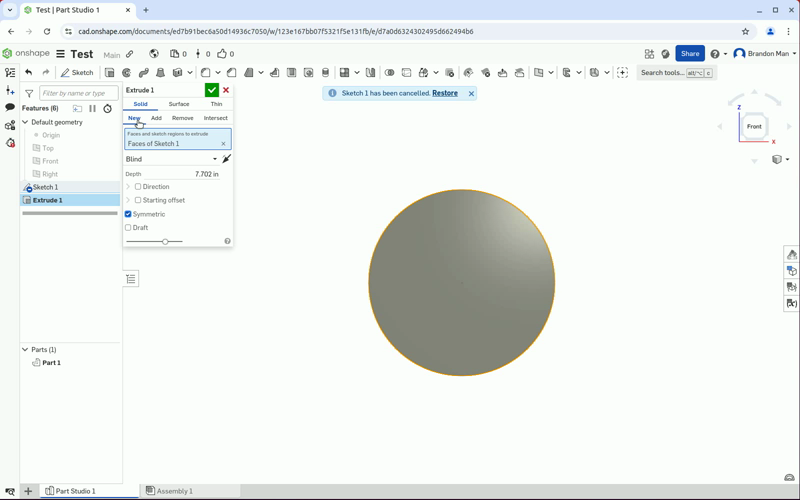
key(enter)
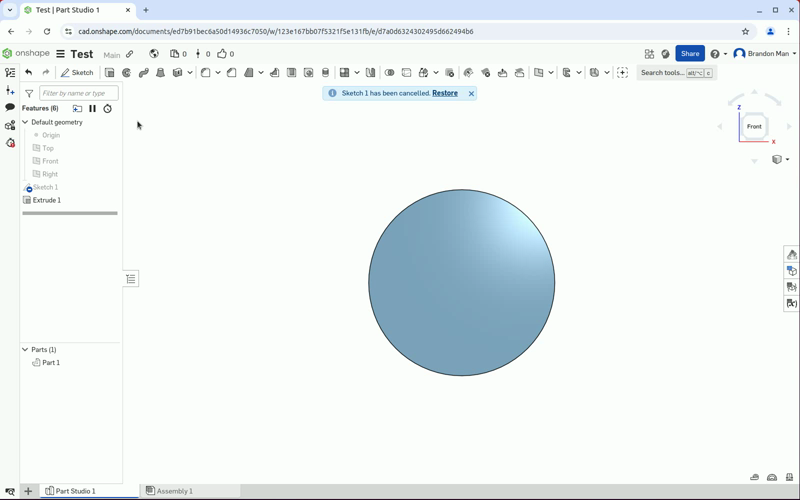
key(shift+h)
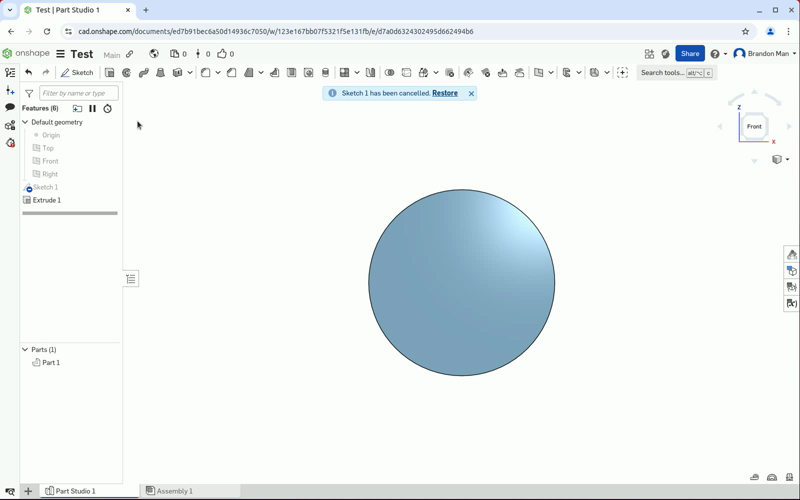
key(shift+h)
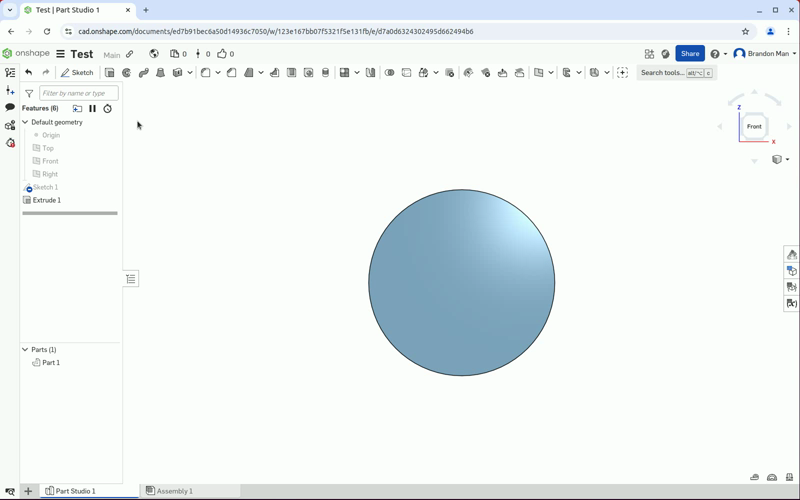
mouse_move(73, 189)
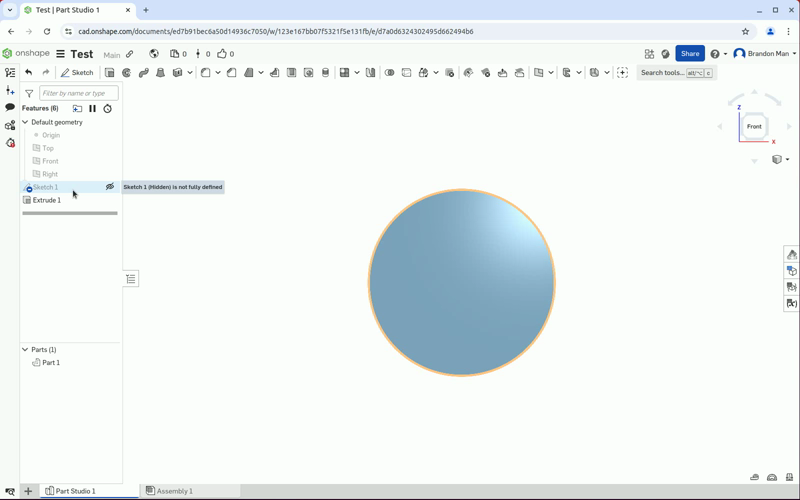
click(73, 189)
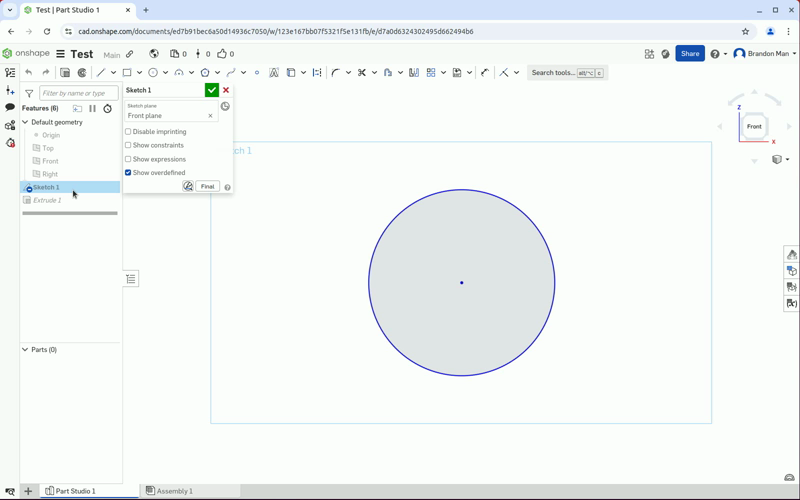
mouse_move(229, 92)
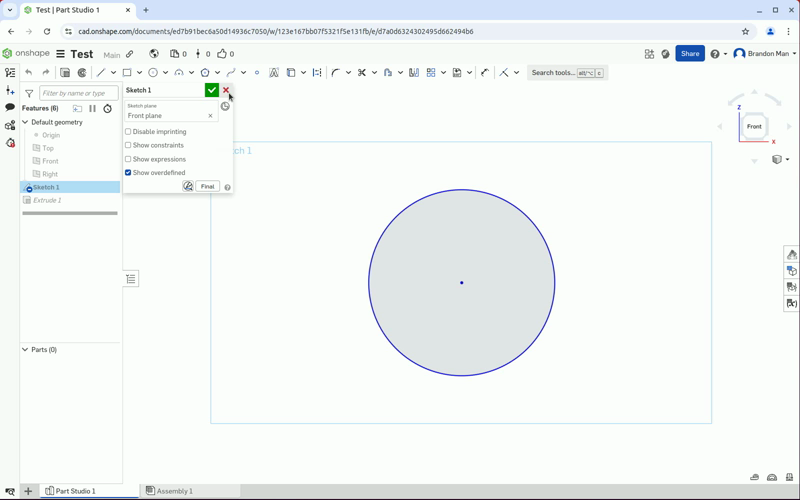
click(229, 92)
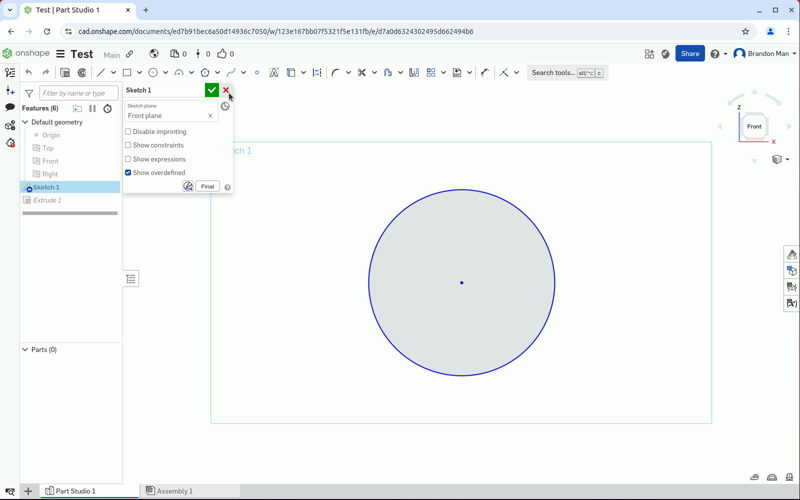
key(shift+s)
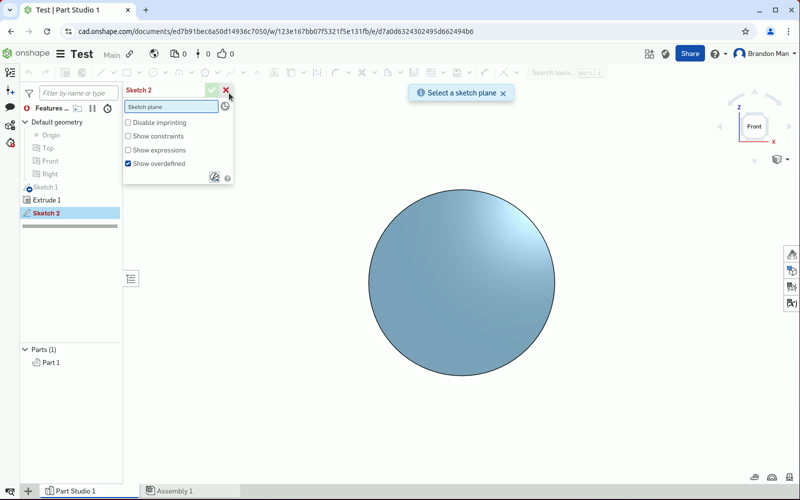
mouse_move(73, 163)
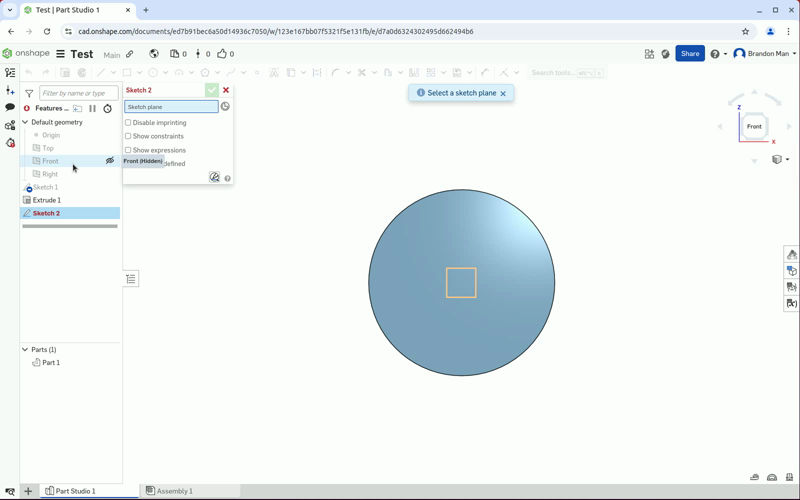
click(73, 163)
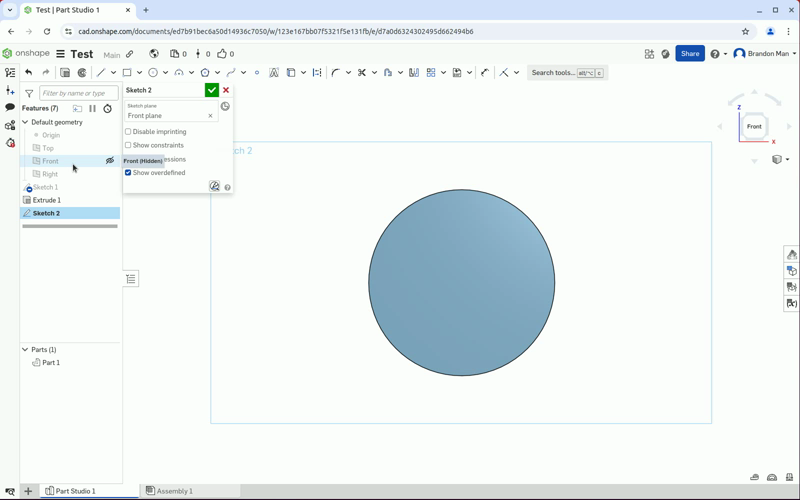
mouse_move(73, 352)
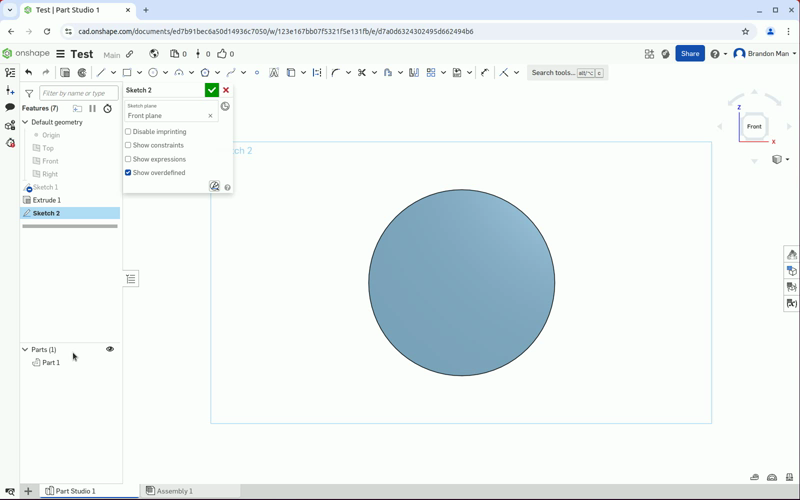
key(y)
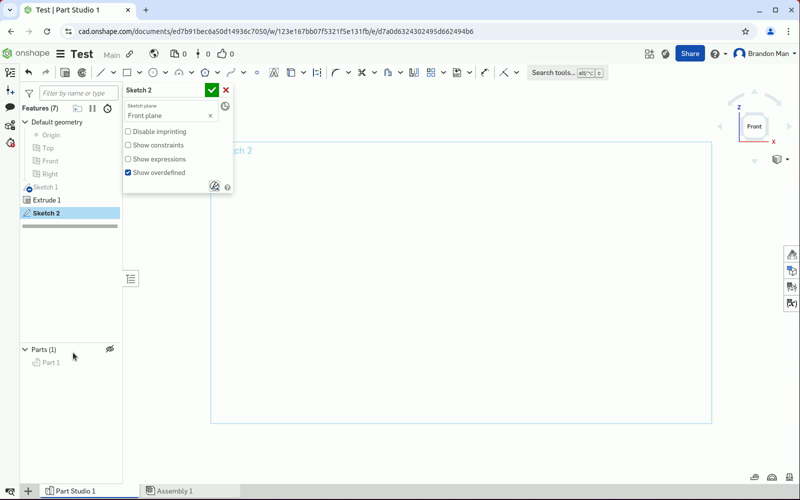
key(c)
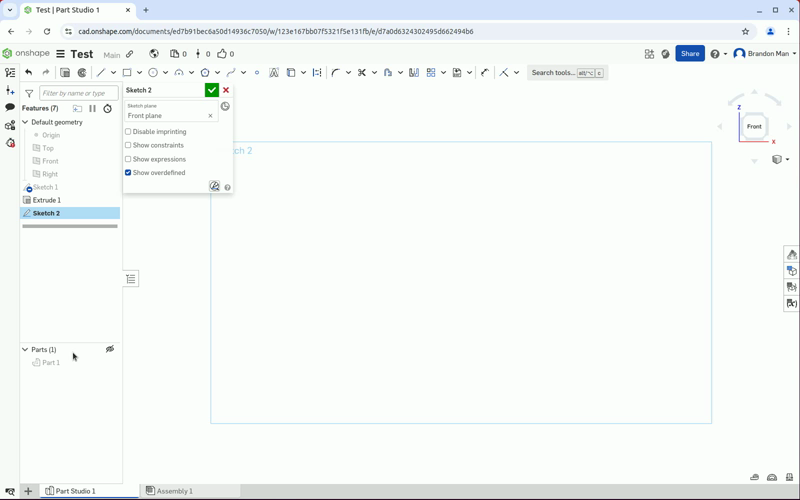
key_down(shift)
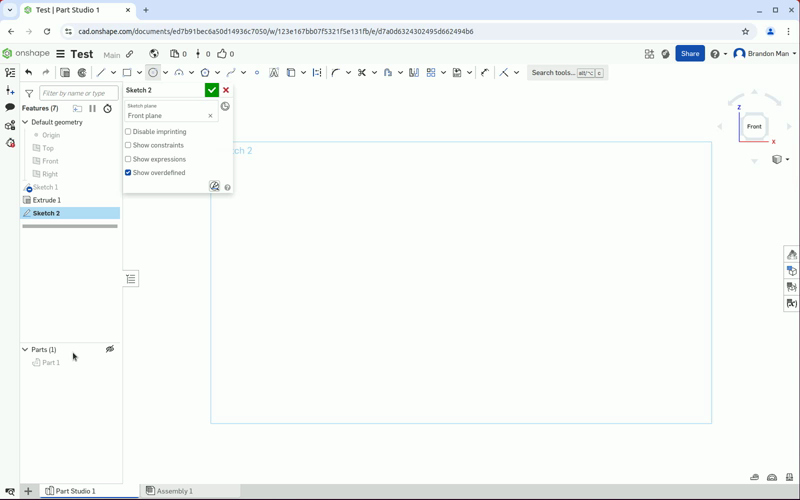
mouse_move(460, 282)
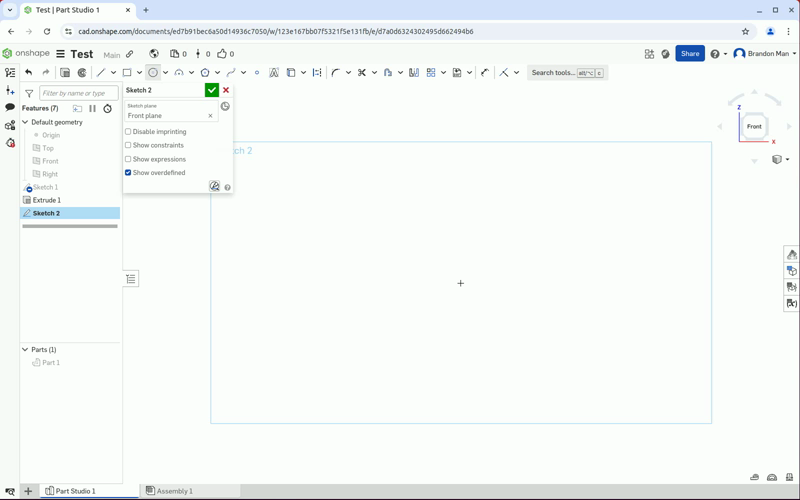
click(460, 282)
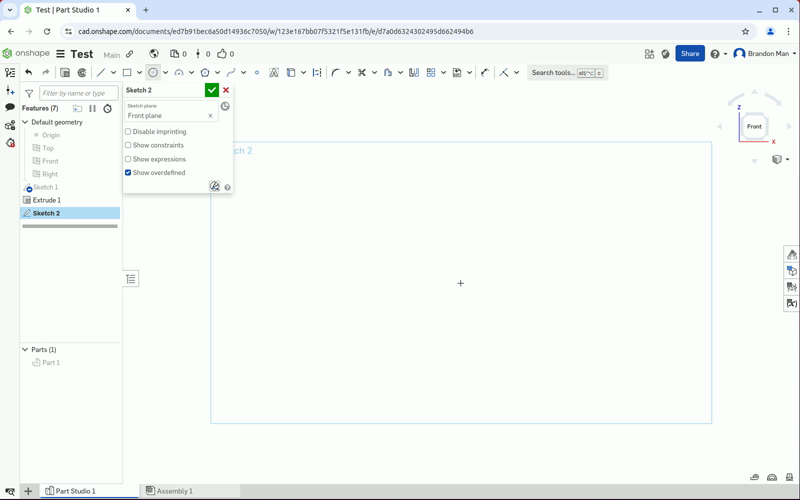
key_up(shift)
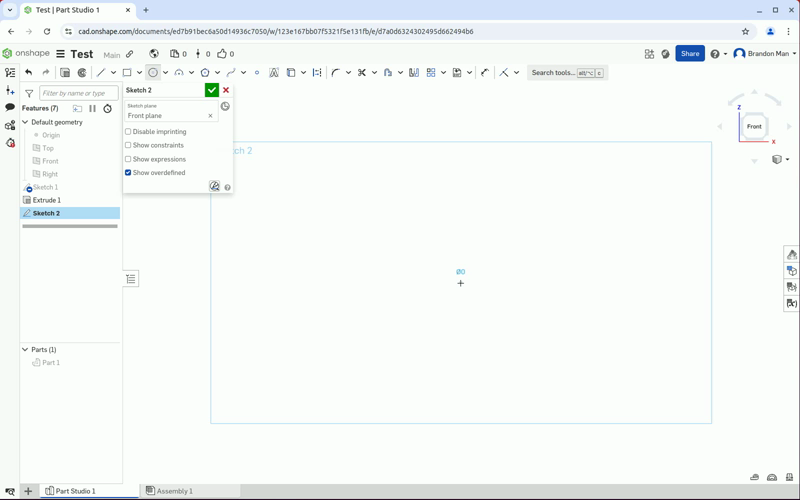
mouse_move(481, 282)
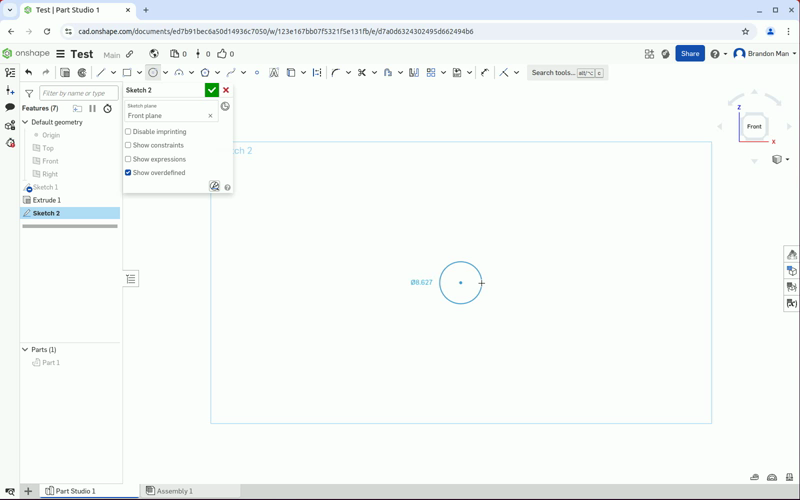
click(481, 282)
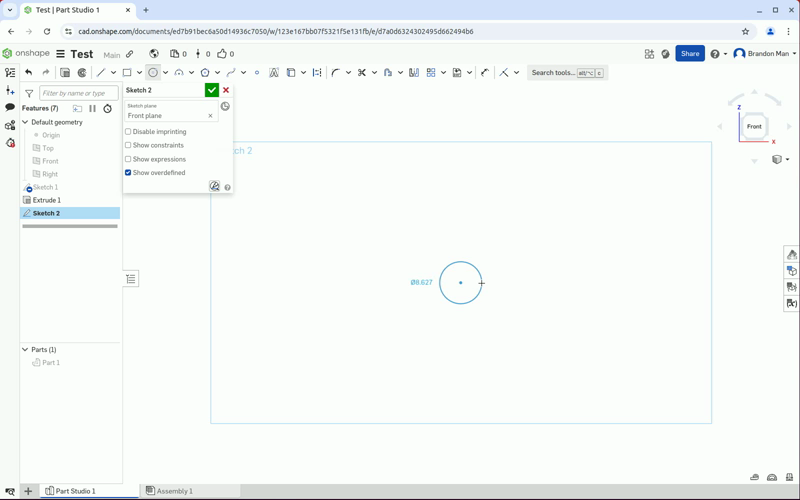
key(esc)
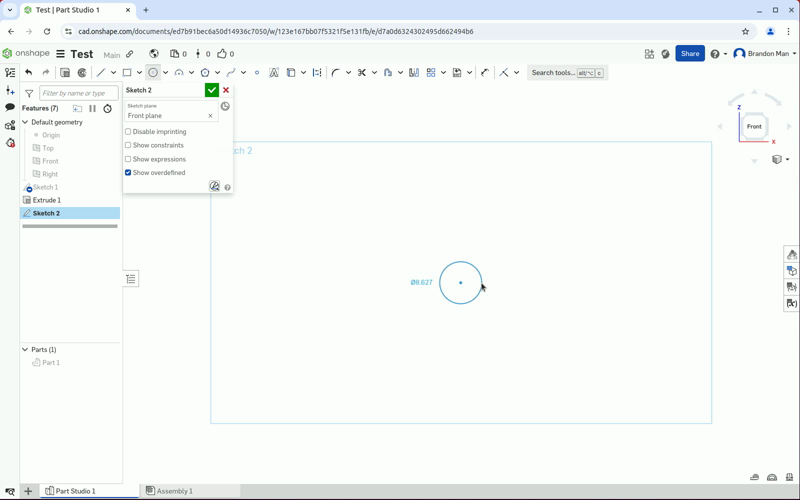
key(c)
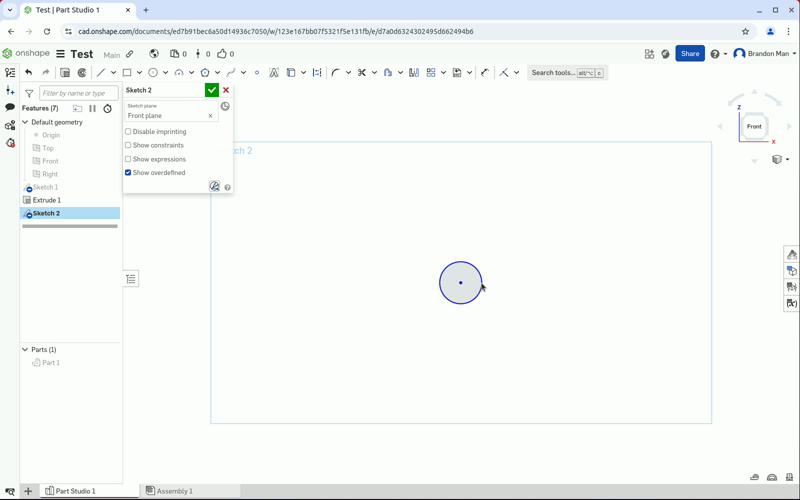
key_down(shift)
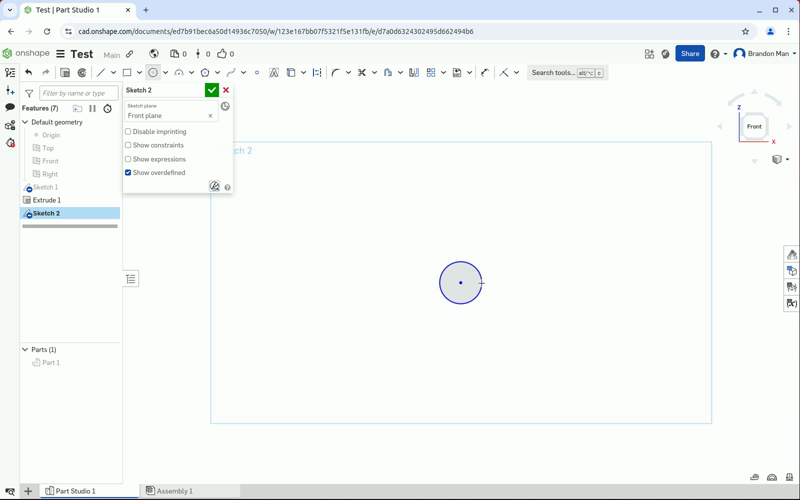
mouse_move(460, 282)
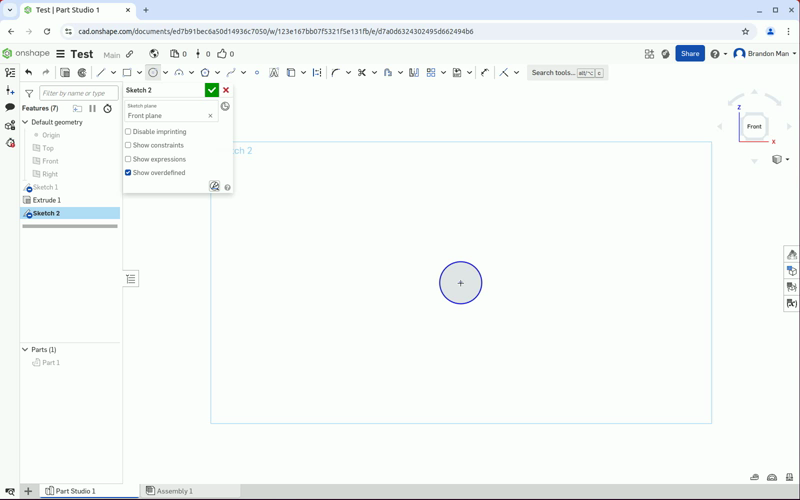
click(460, 282)
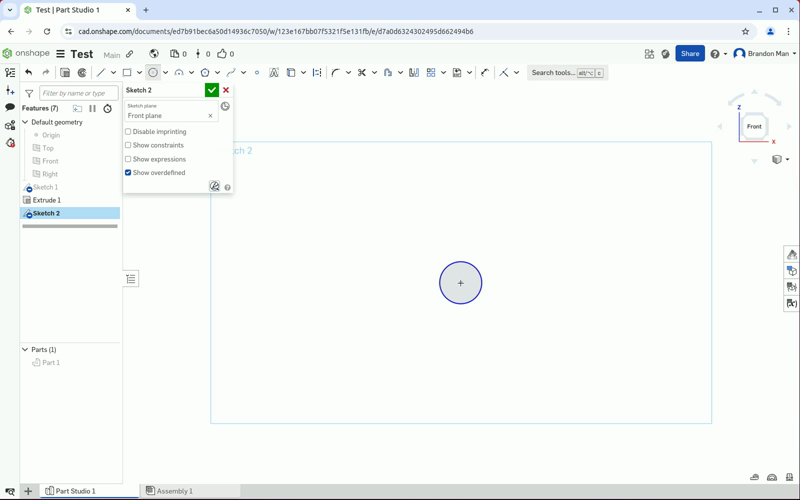
key_up(shift)
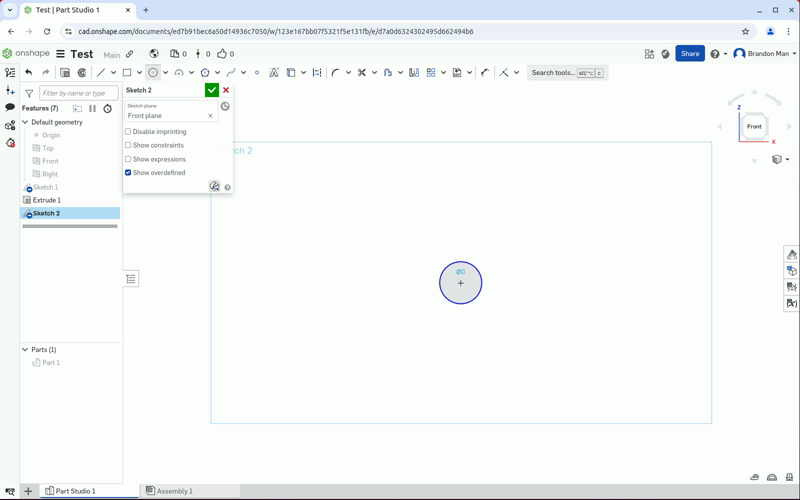
mouse_move(470, 282)
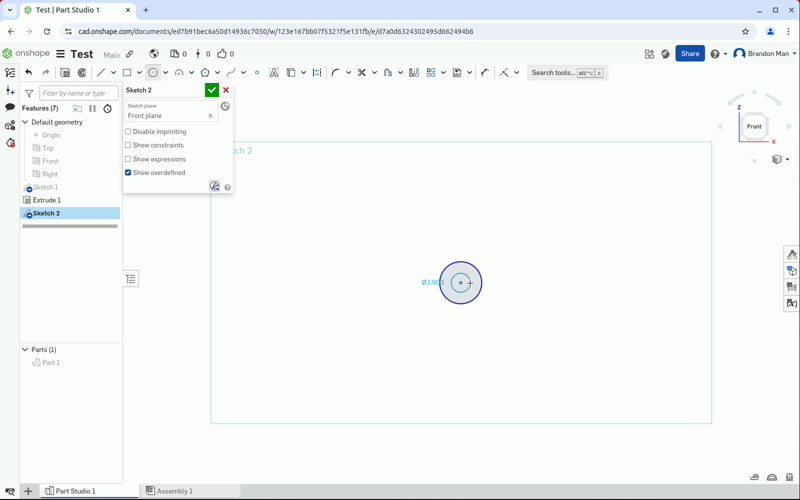
click(470, 282)
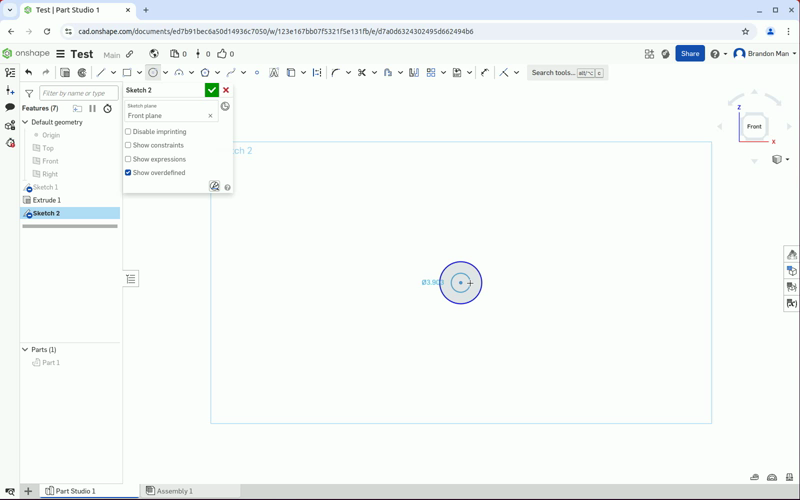
key(esc)
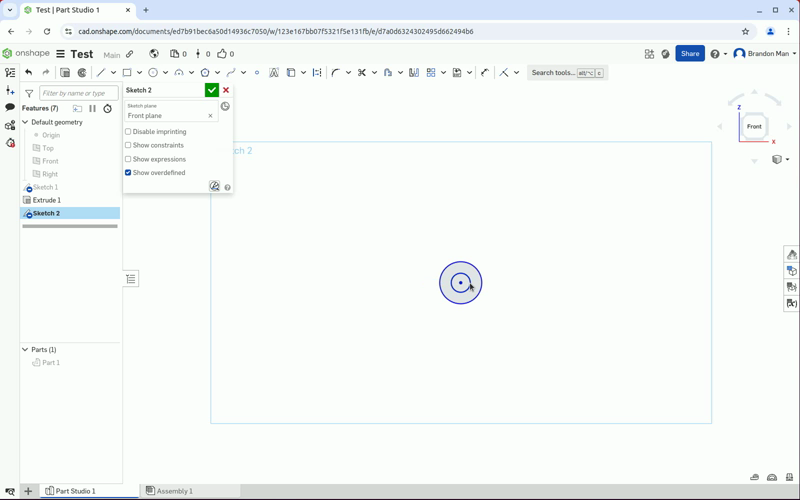
mouse_move(444, 292)
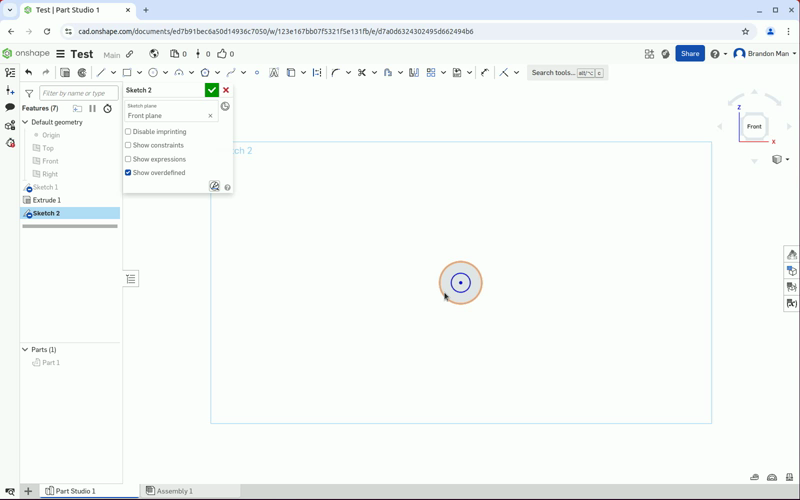
scroll(6)
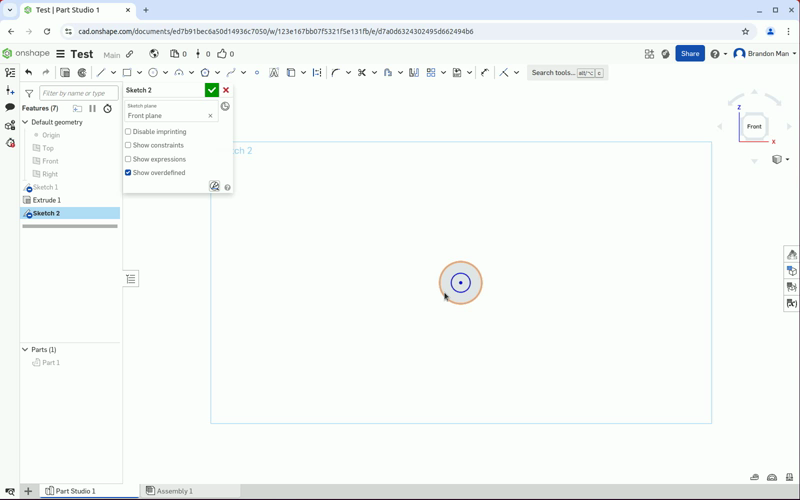
scroll(6)
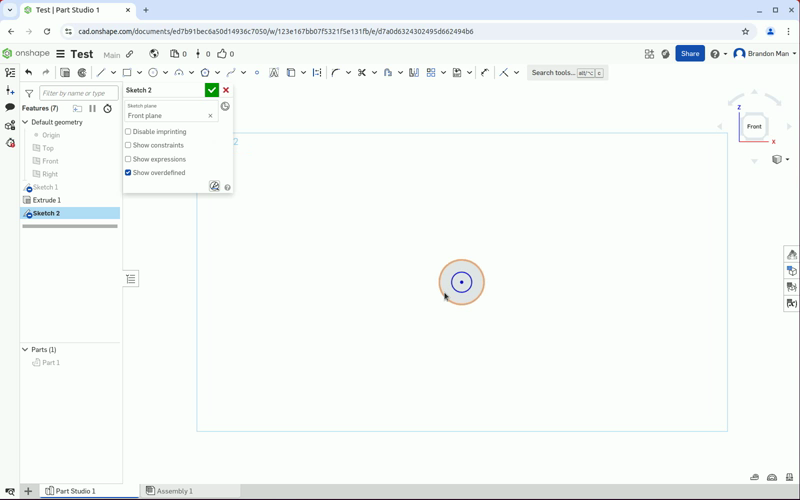
scroll(6)
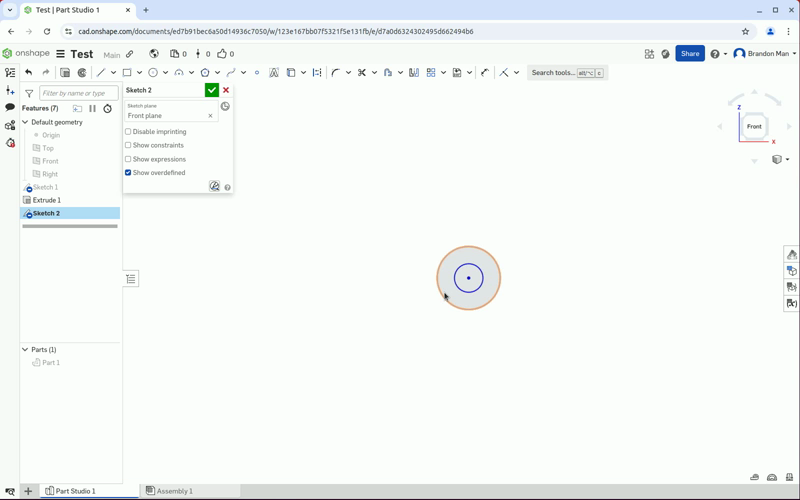
scroll(6)
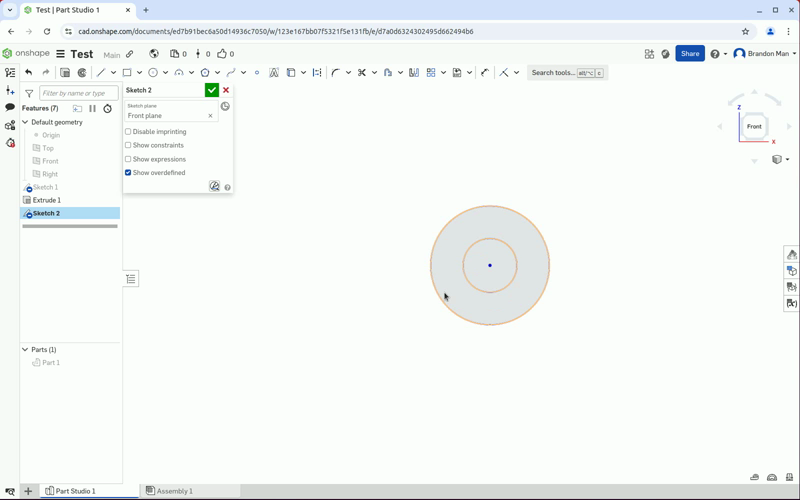
scroll(6)
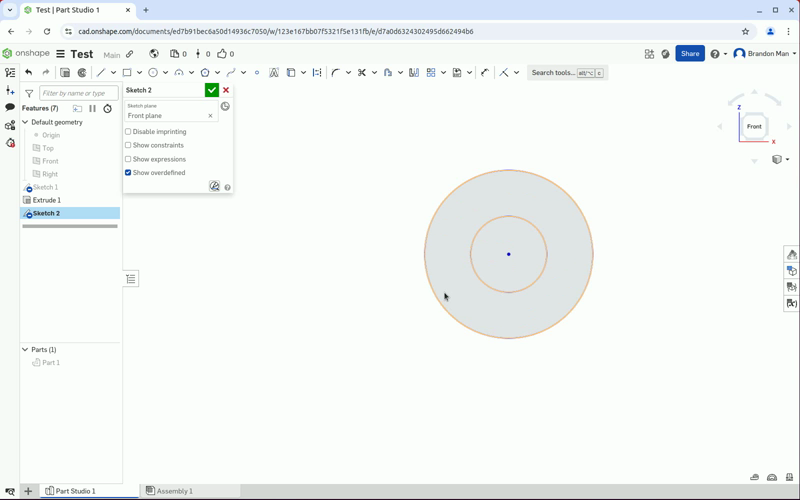
scroll(6)
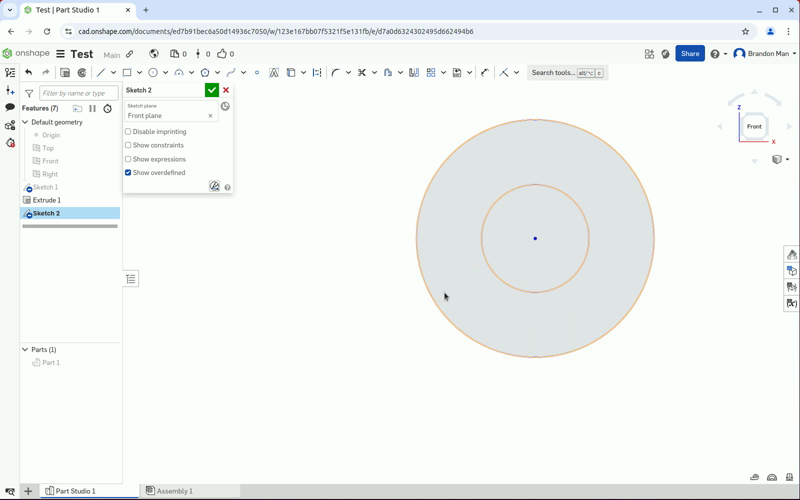
scroll(6)
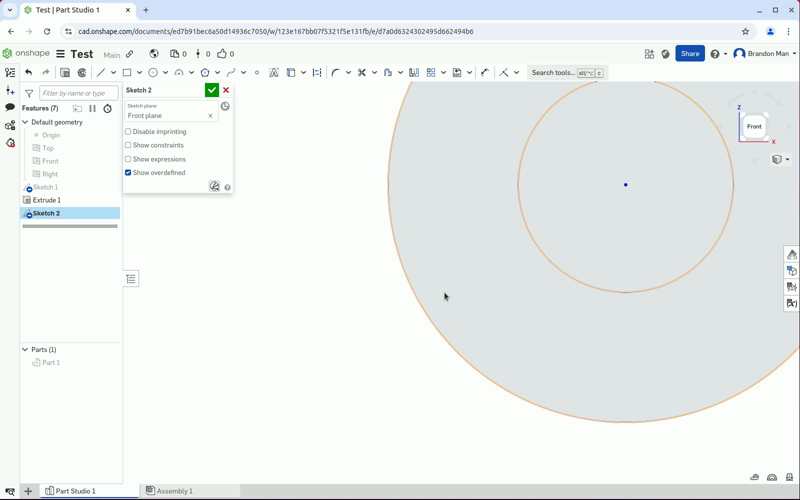
click(444, 292)
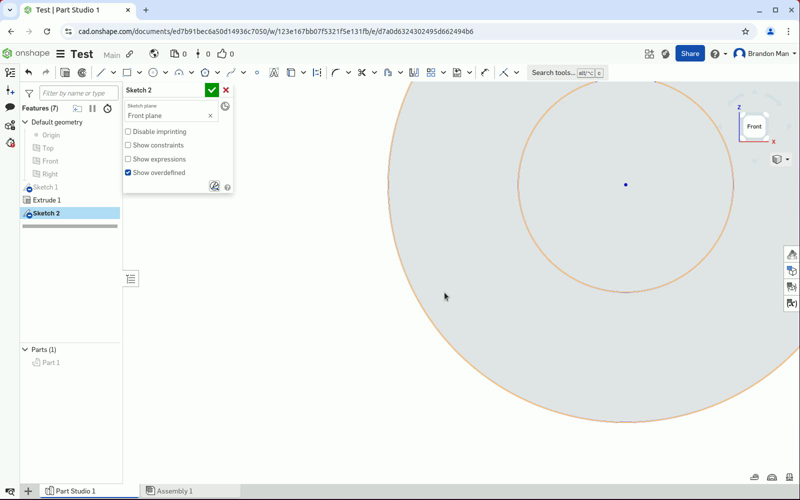
scroll(-6)
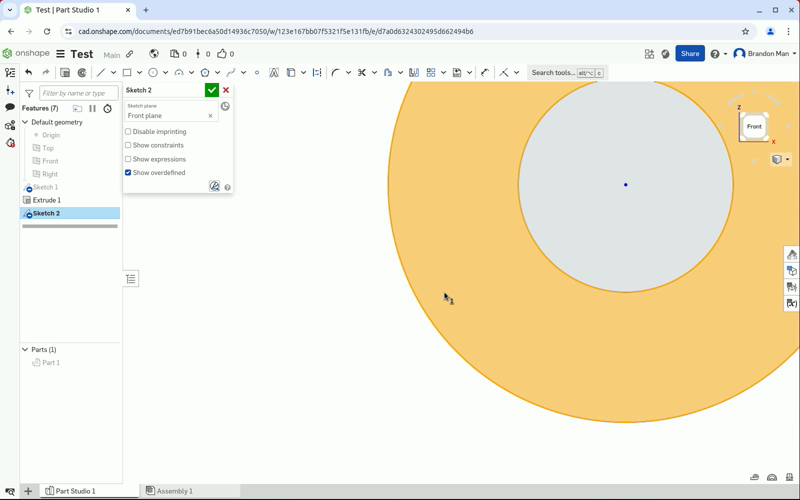
scroll(-6)
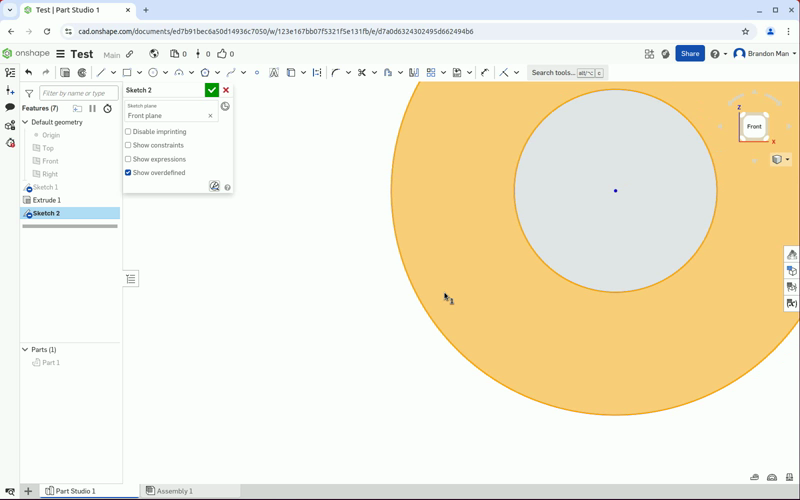
scroll(-6)
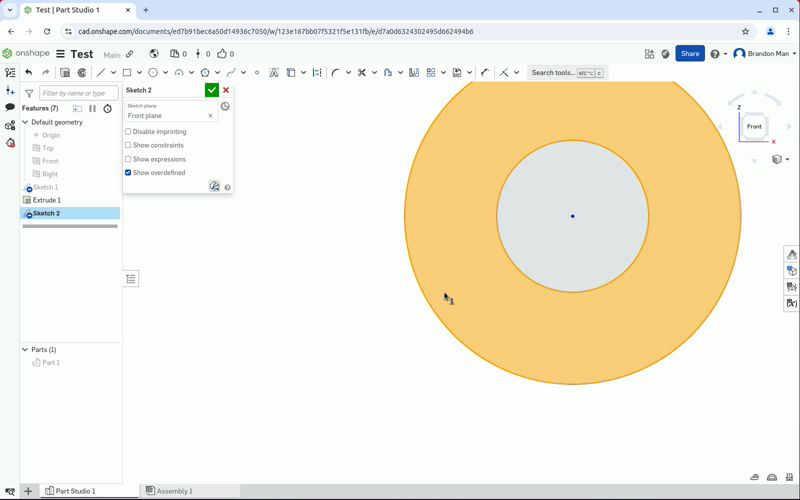
scroll(-6)
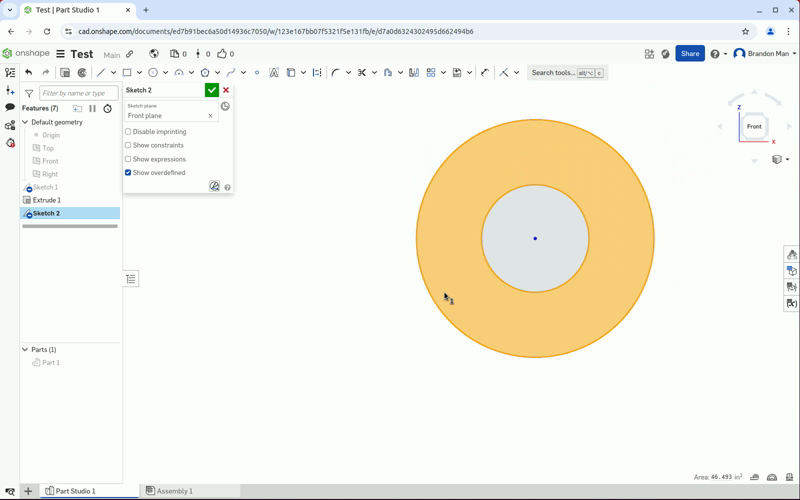
scroll(-6)
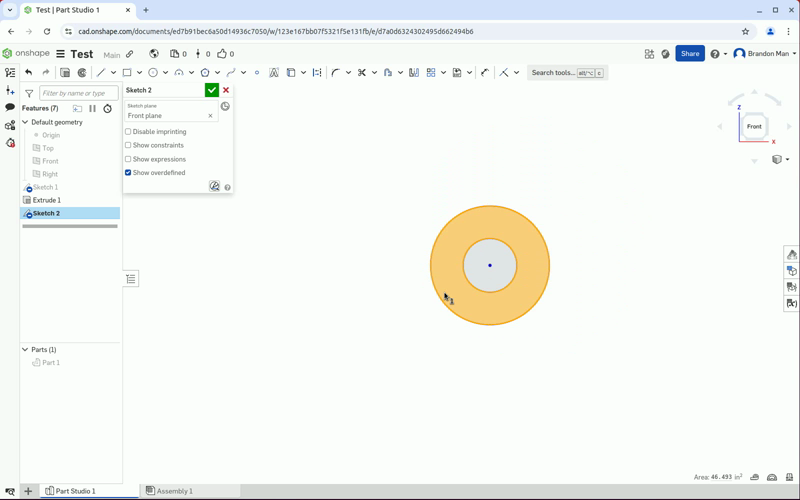
scroll(-6)
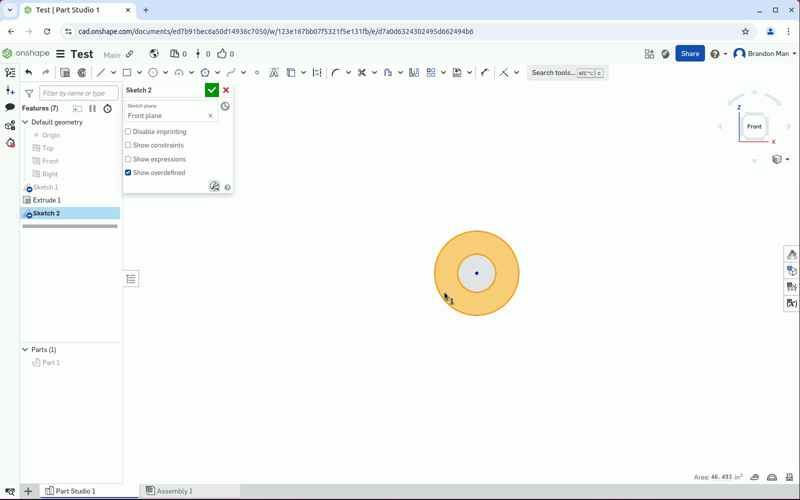
scroll(-6)
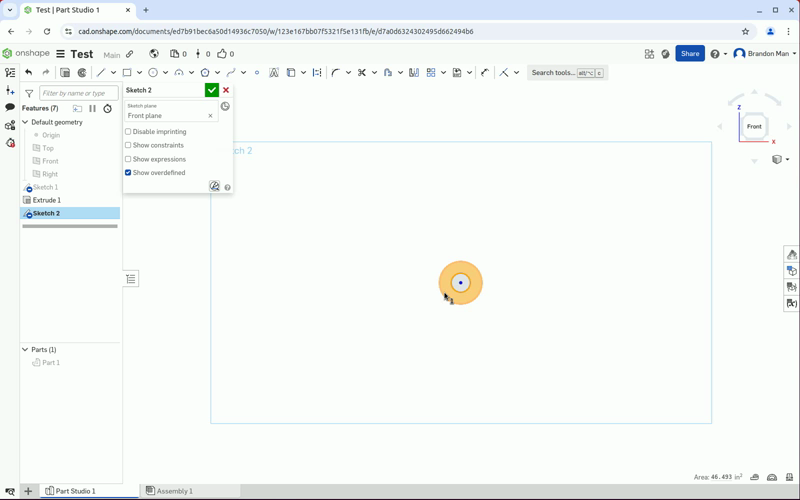
mouse_move(73, 352)
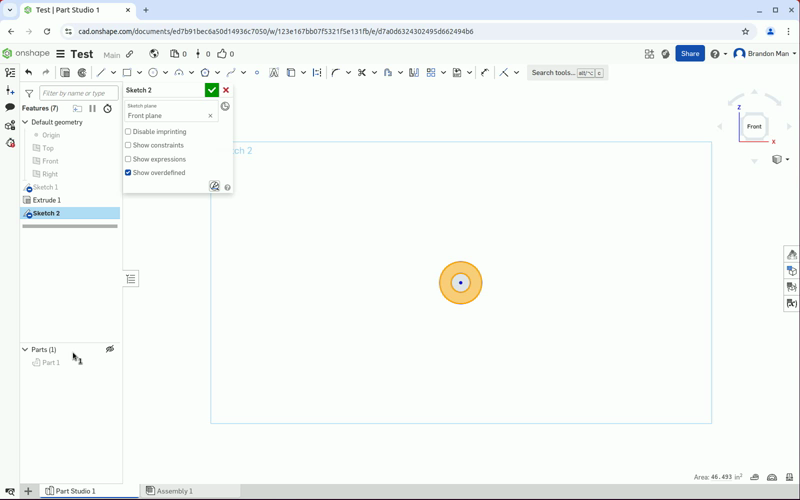
key(shift+y)
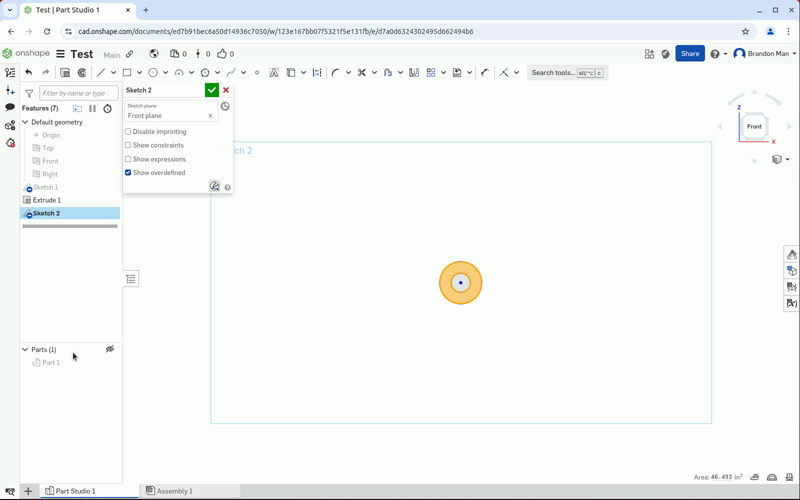
key(shift+e)
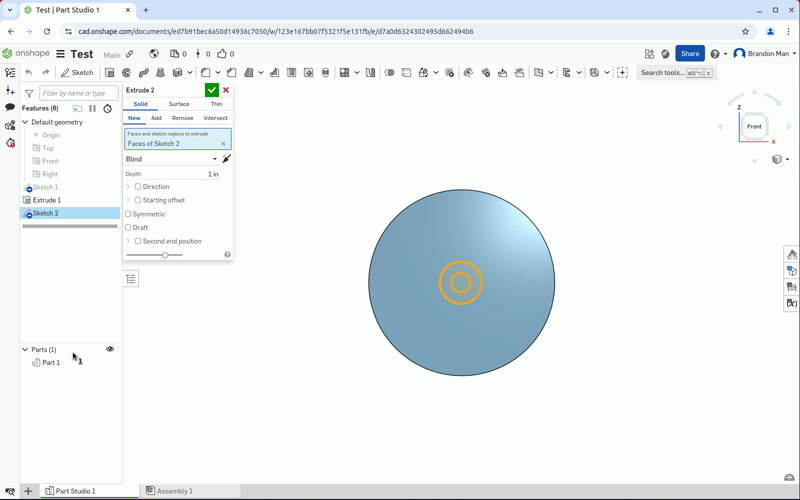
mouse_move(143, 106)
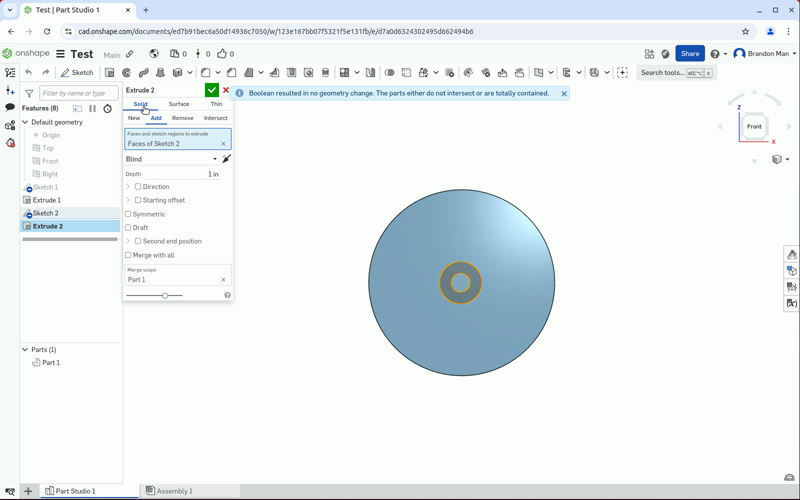
click(143, 106)
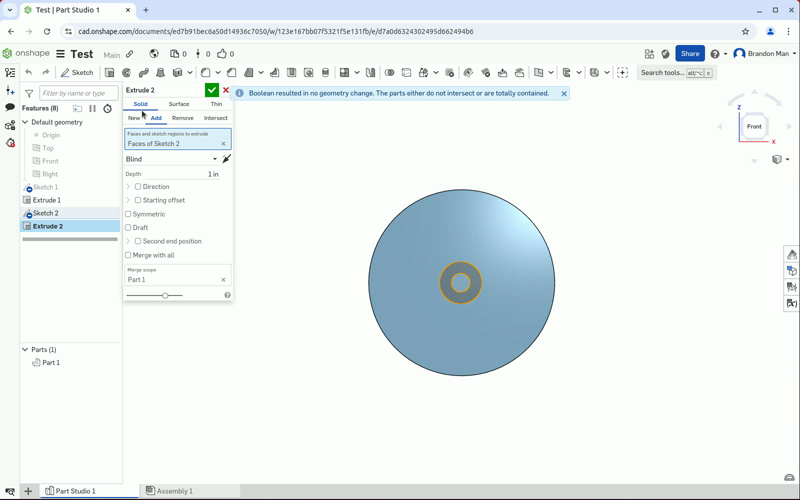
mouse_move(137, 120)
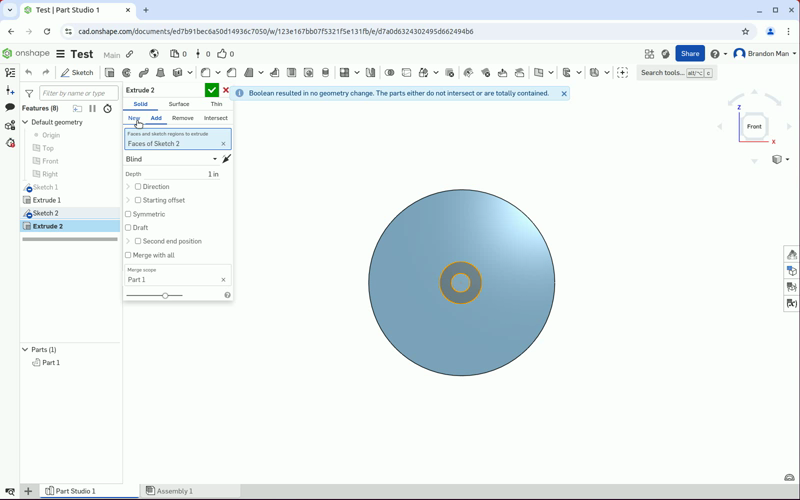
click(137, 120)
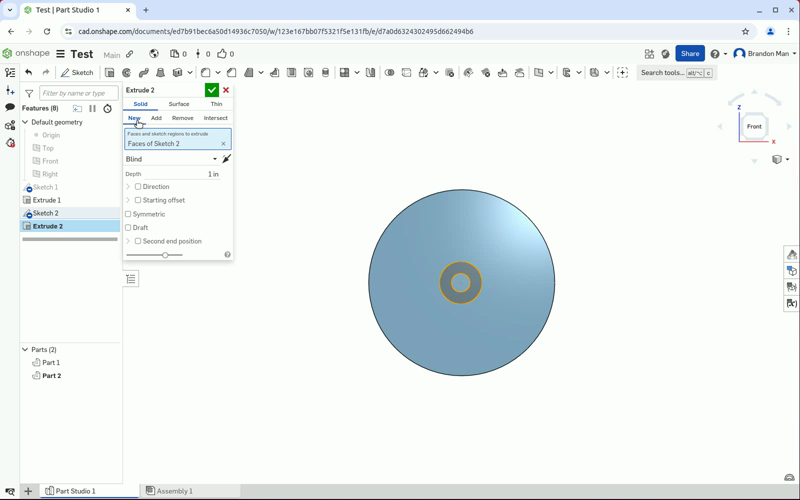
key(tab, 4)
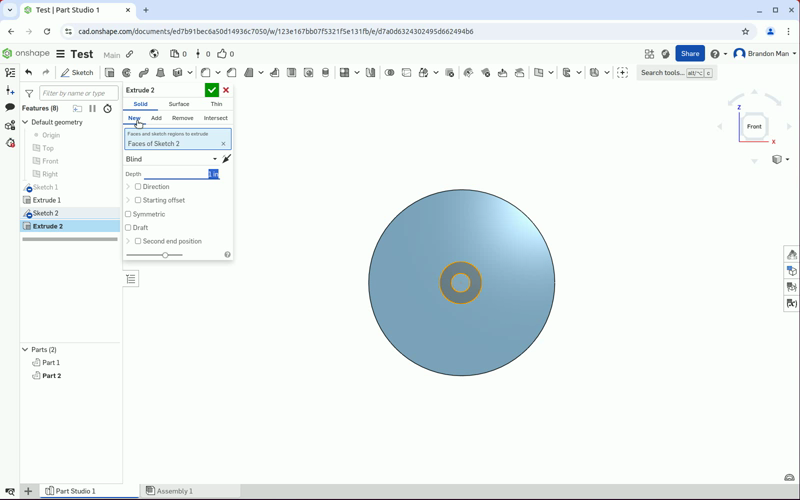
text(23.108)
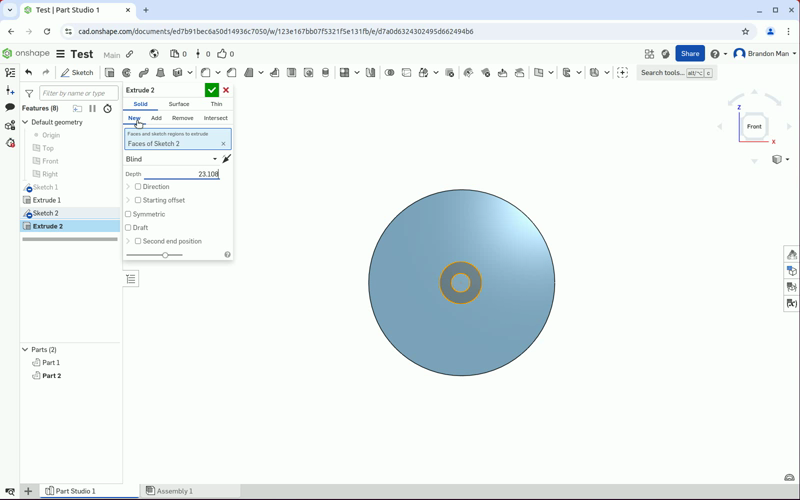
key(enter)
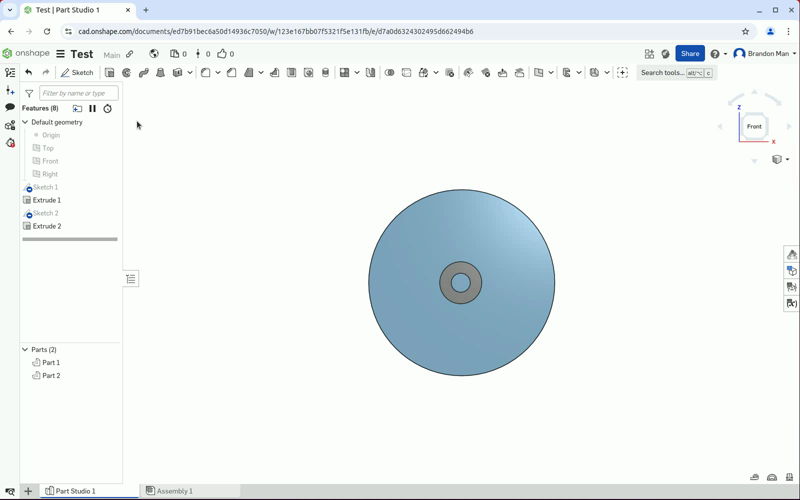
key(shift+h)
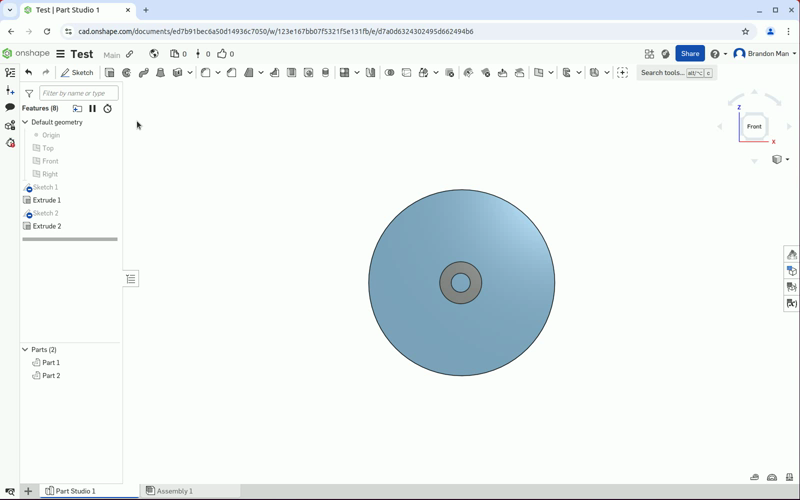
key(shift+h)
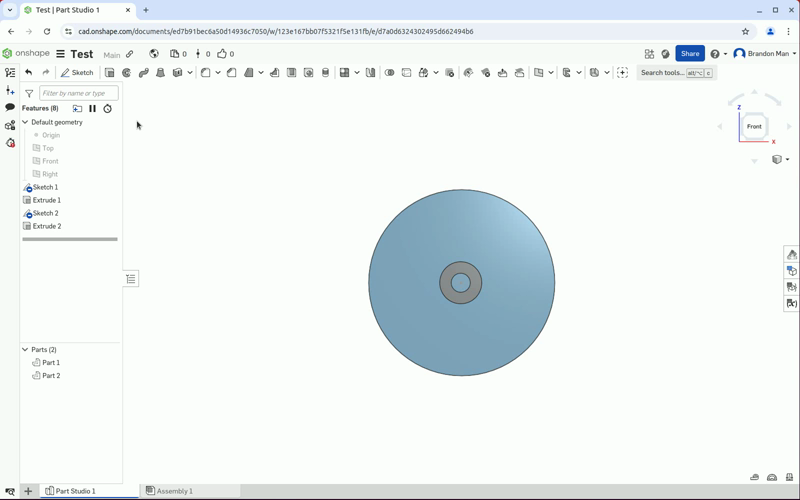
key(shift+7)
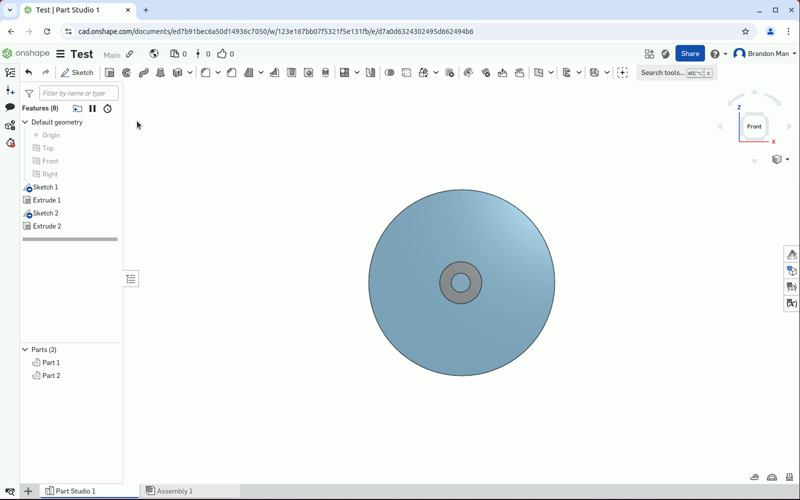
key(left, 2)
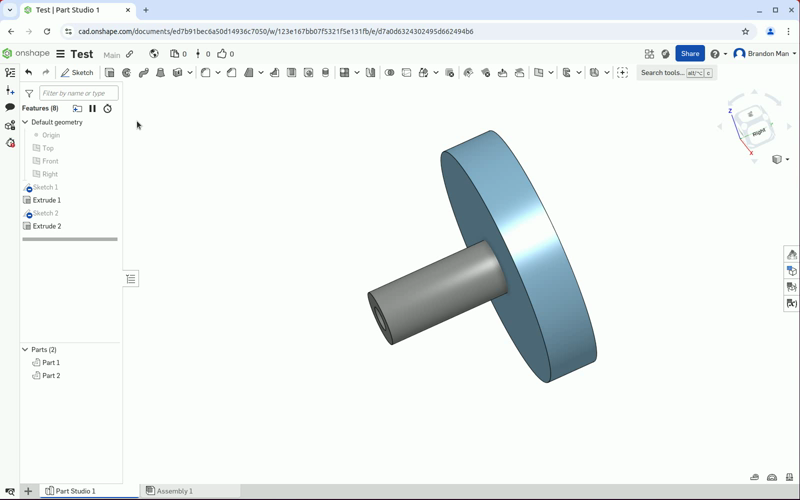
key(down, 2)
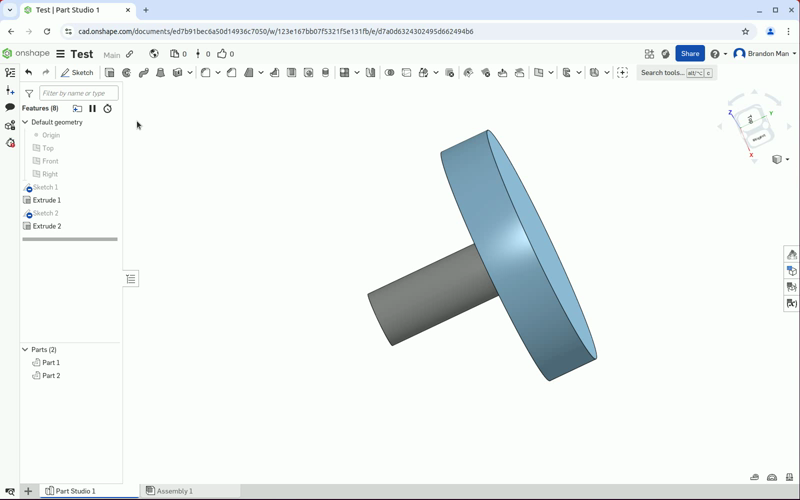
key(up, 2)
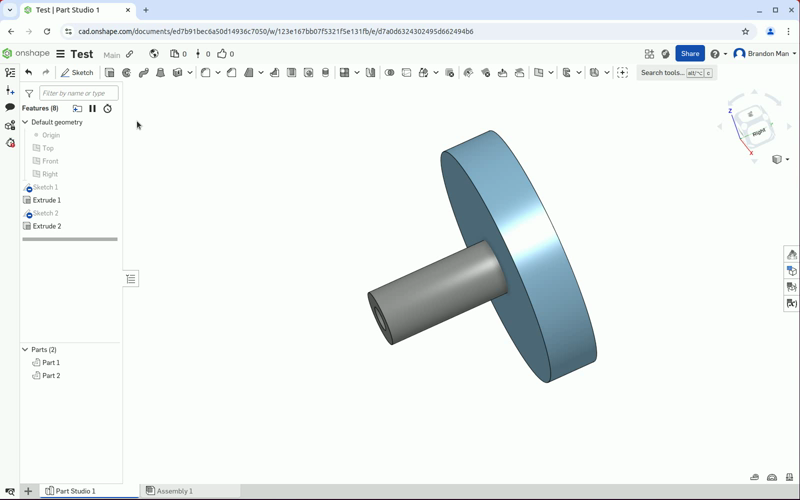
key(right, 2)
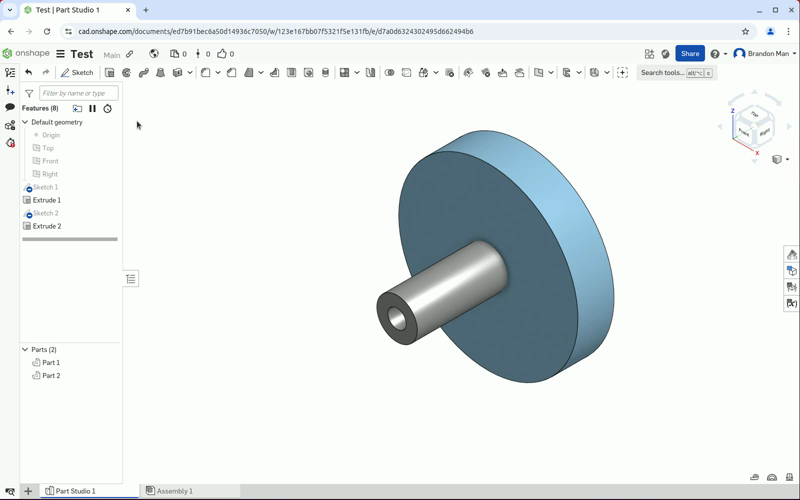
mouse_move(73, 189)
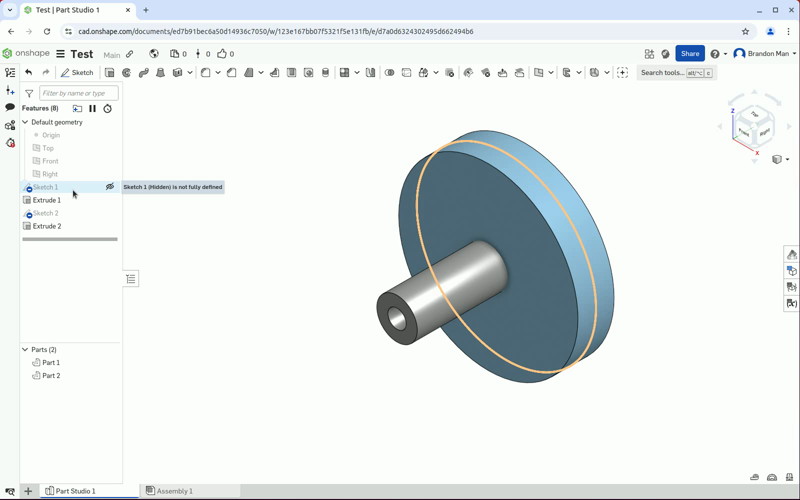
click(73, 189)